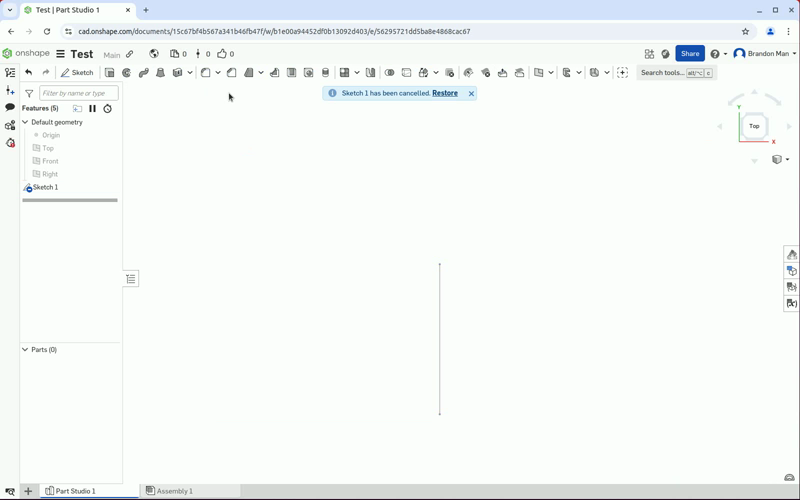
key(shift+h)
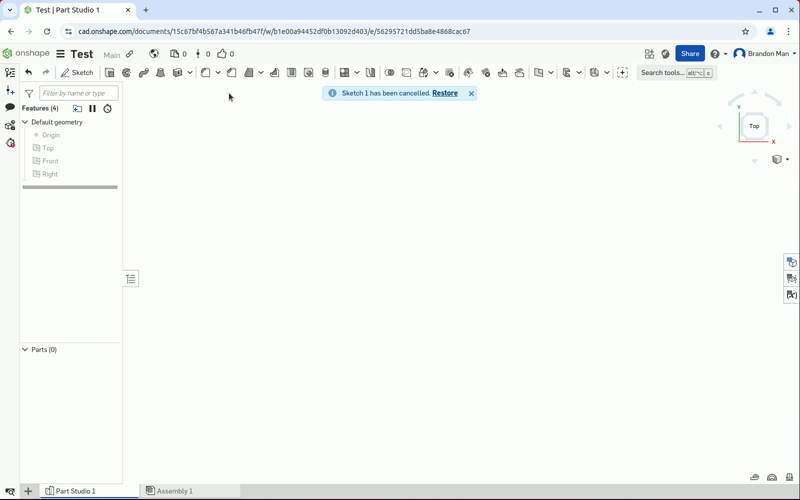
mouse_move(73, 352)
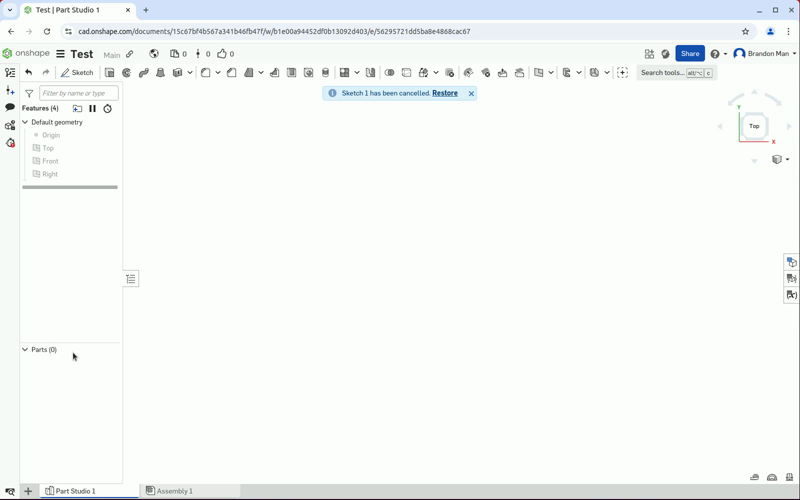
key(y)
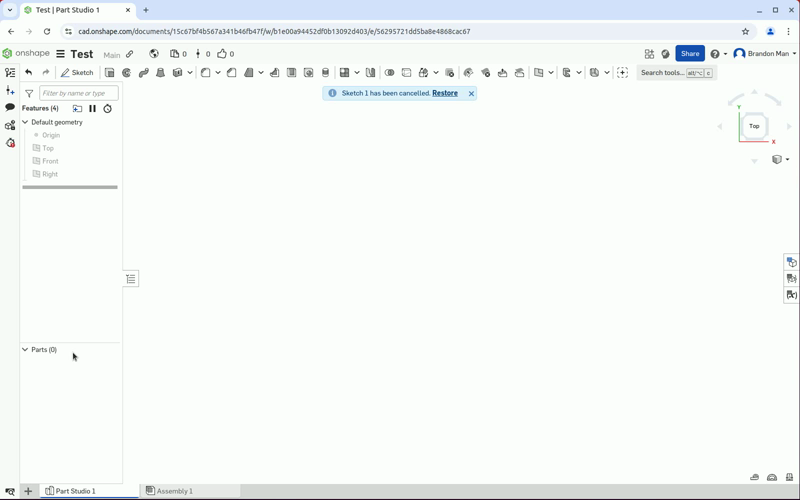
key(shift+p)
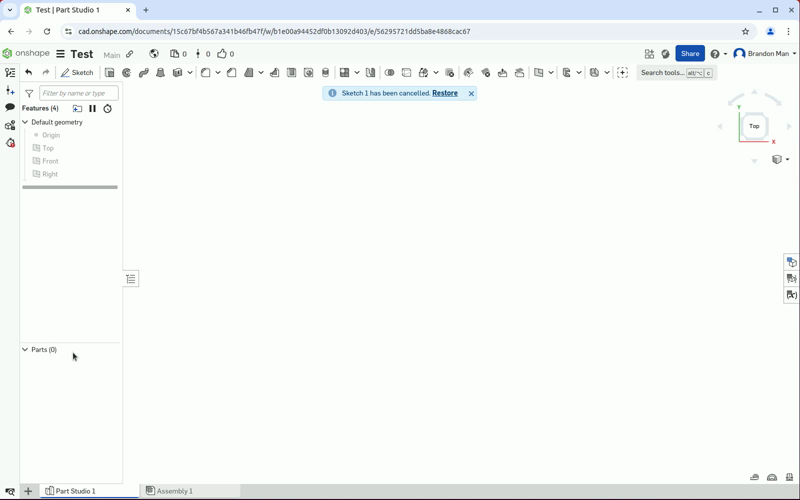
key(space)
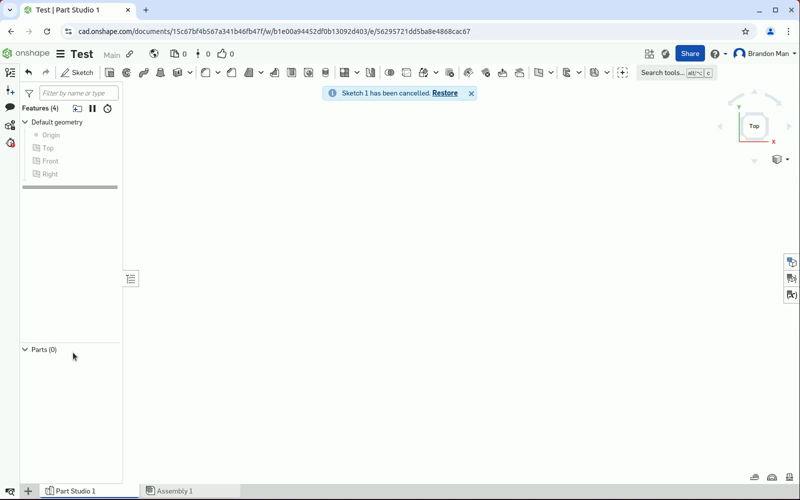
key_down(shift)
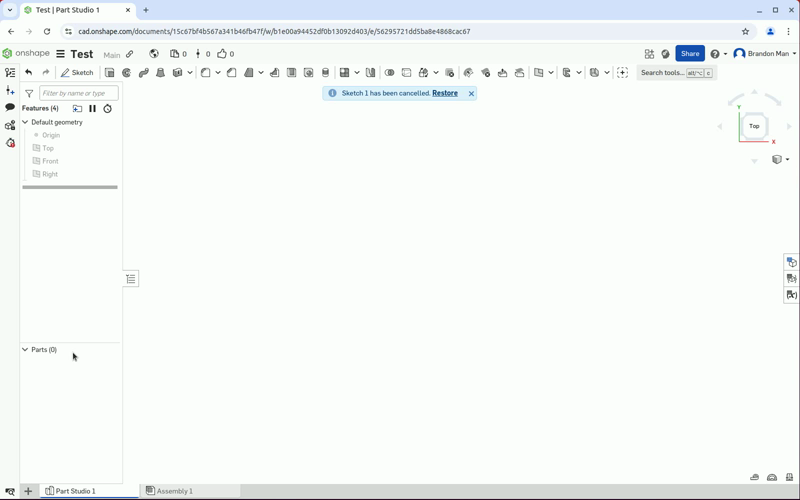
key(up)
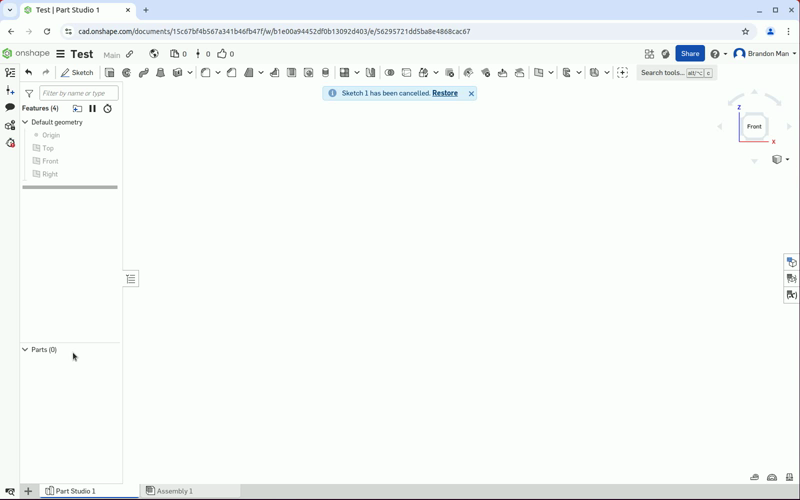
key_up(shift)
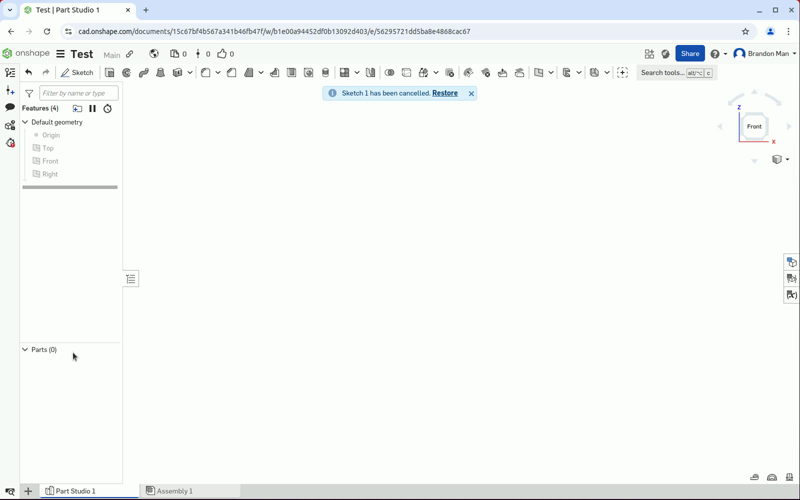
mouse_move(73, 352)
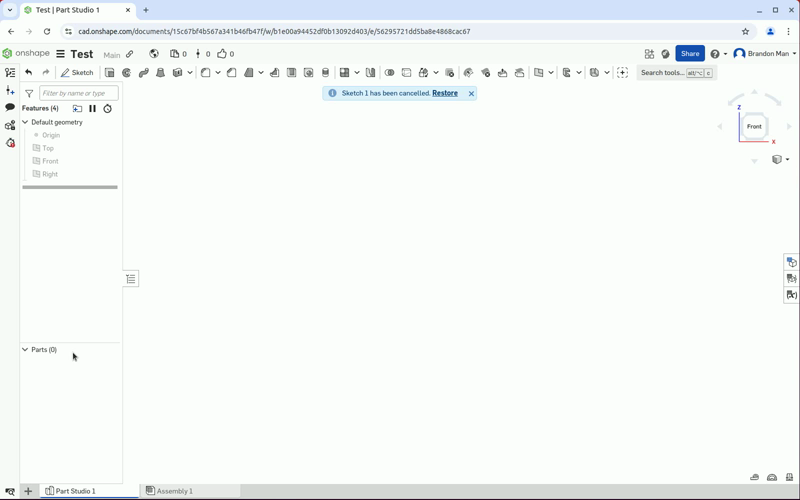
key(shift+y)
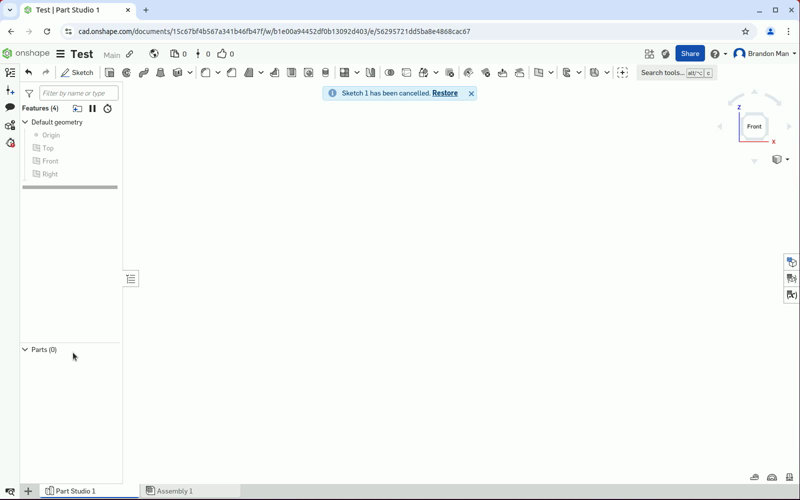
key(shift+s)
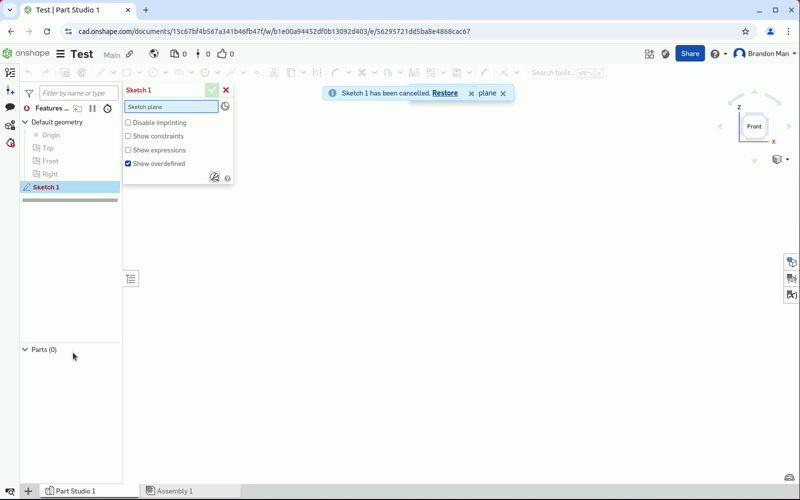
mouse_move(73, 163)
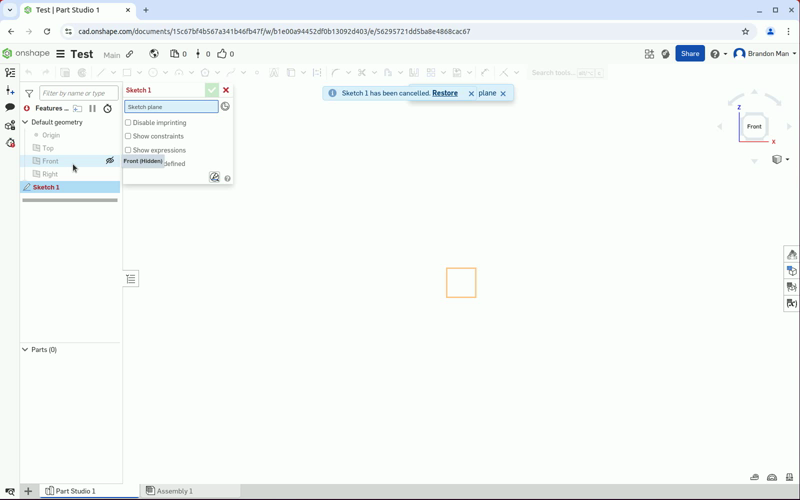
click(73, 163)
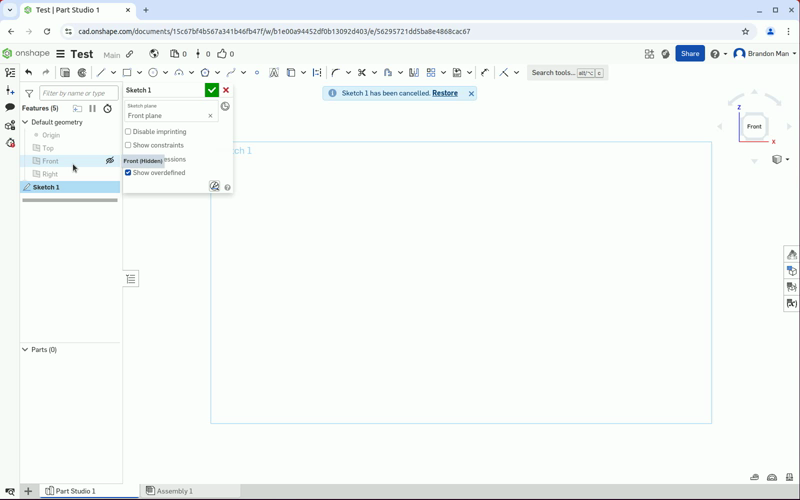
mouse_move(73, 352)
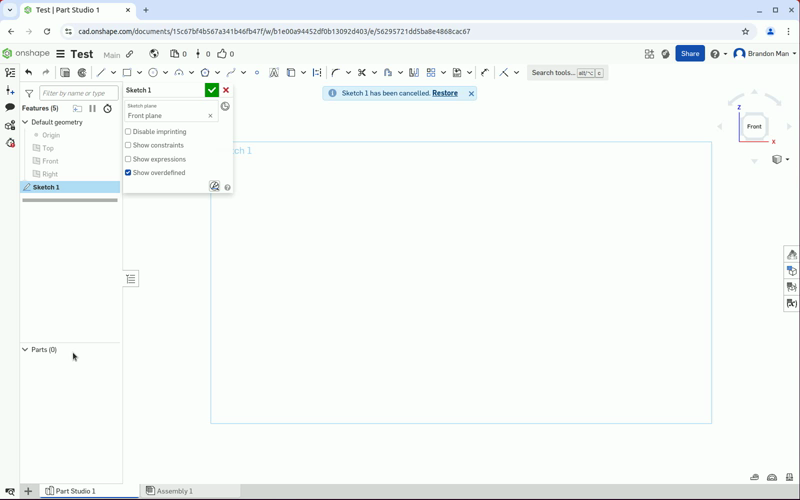
key(y)
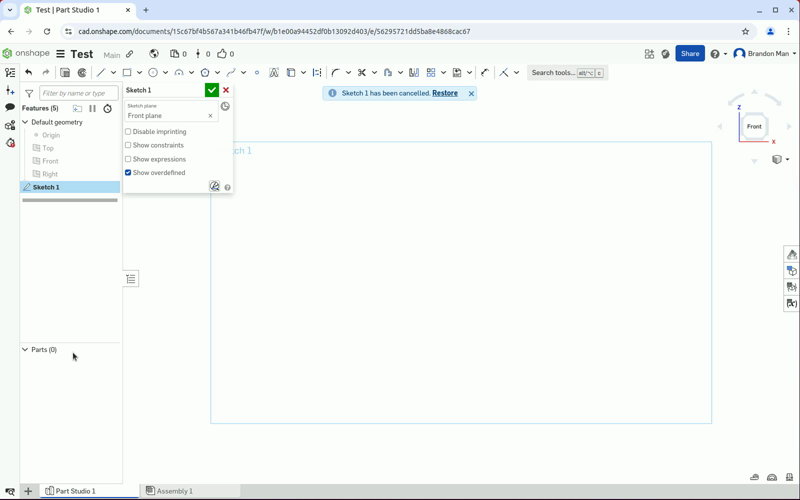
key(a)
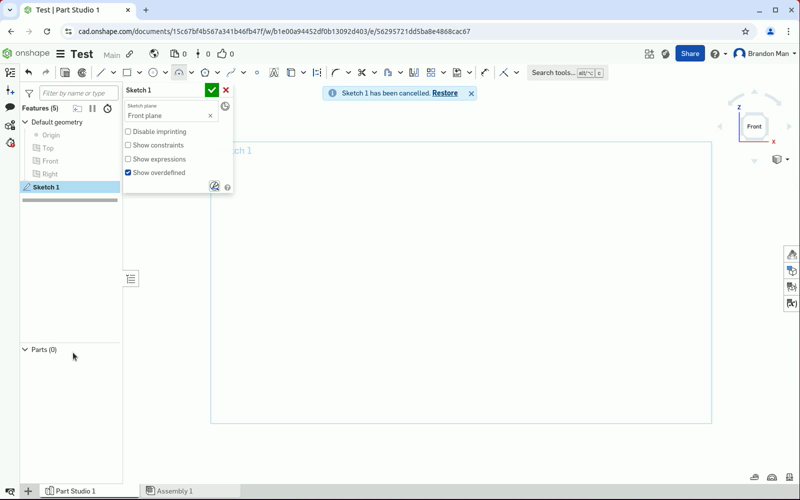
key_down(shift)
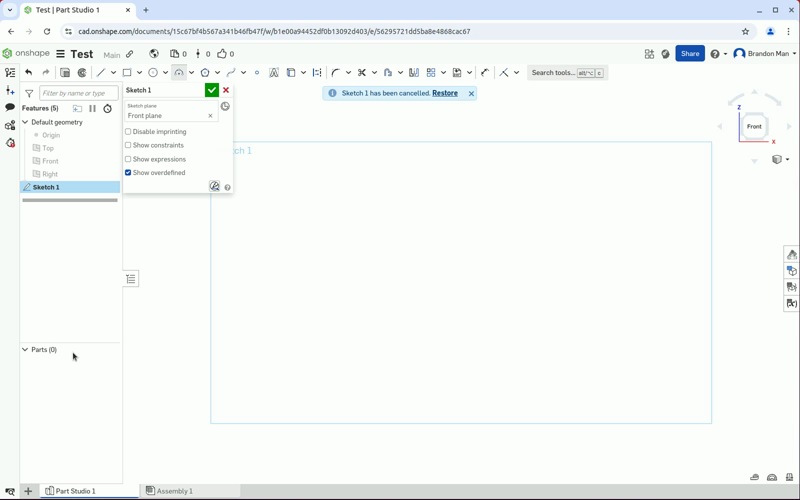
mouse_move(410, 345)
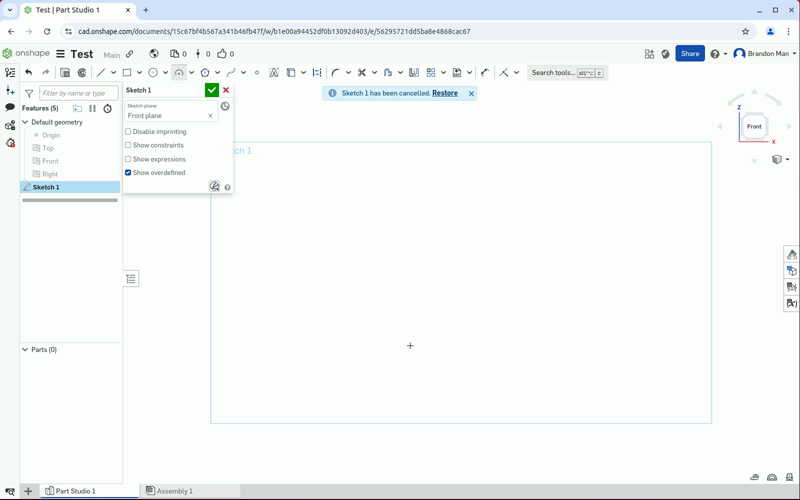
click(410, 345)
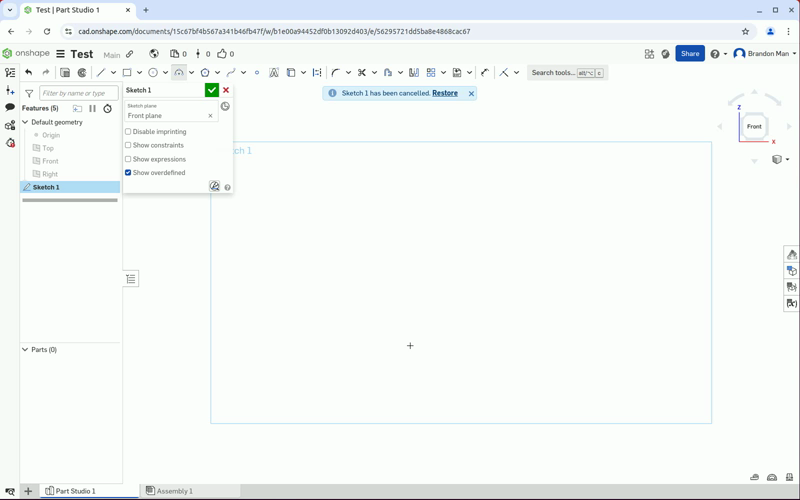
key_up(shift)
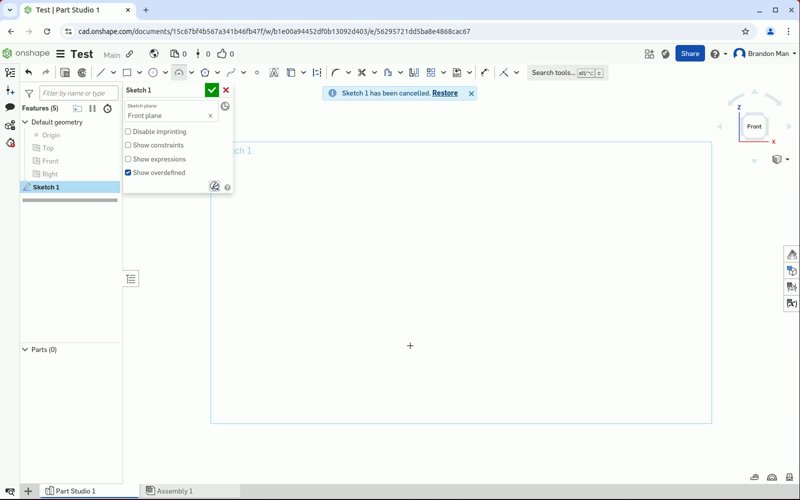
key_down(shift)
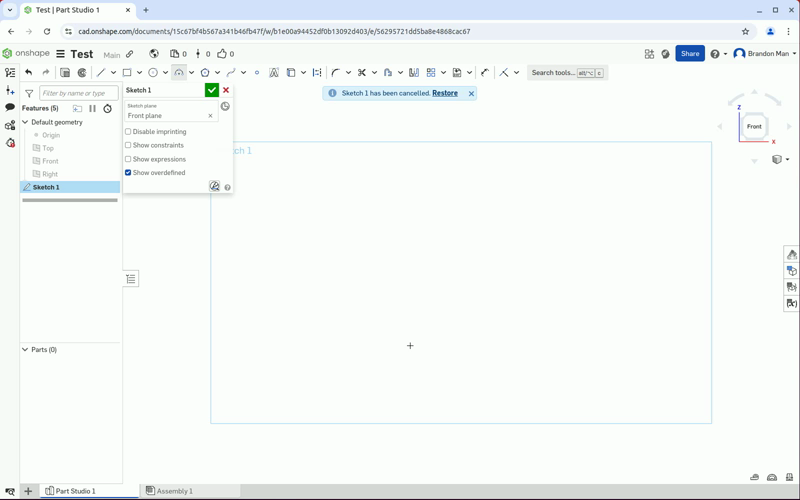
mouse_move(510, 345)
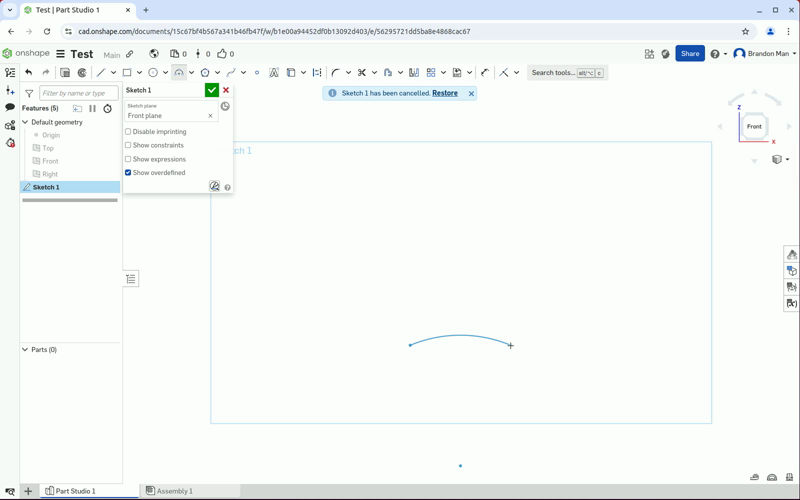
click(510, 345)
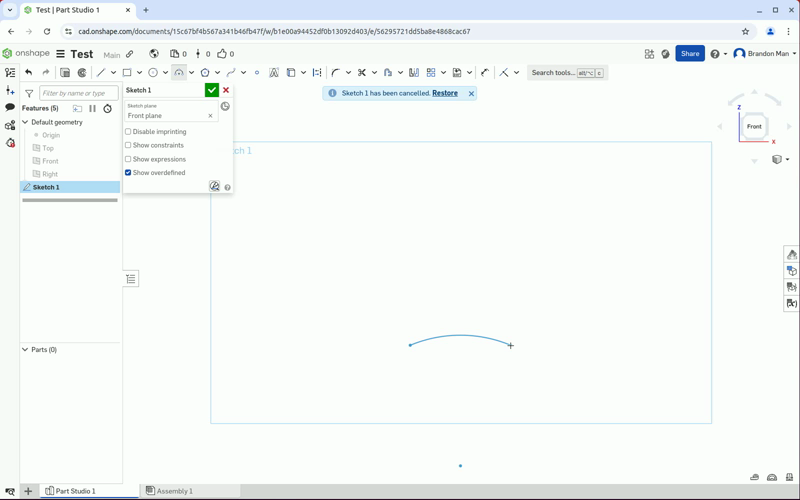
mouse_move(460, 294)
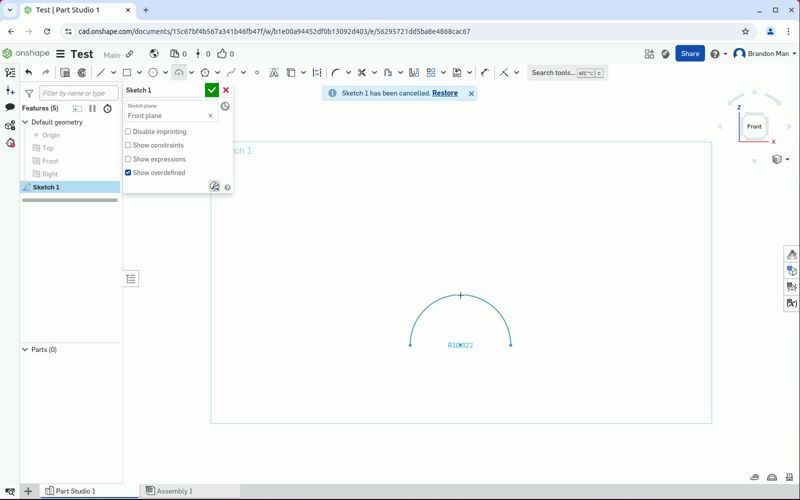
click(460, 294)
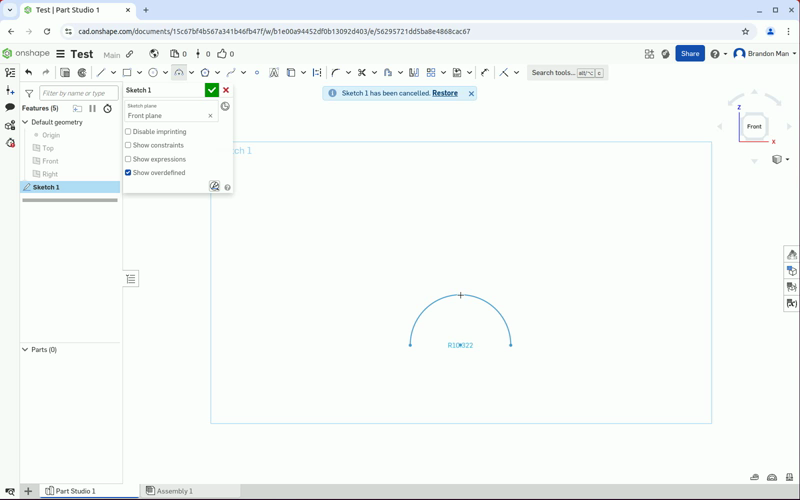
key_up(shift)
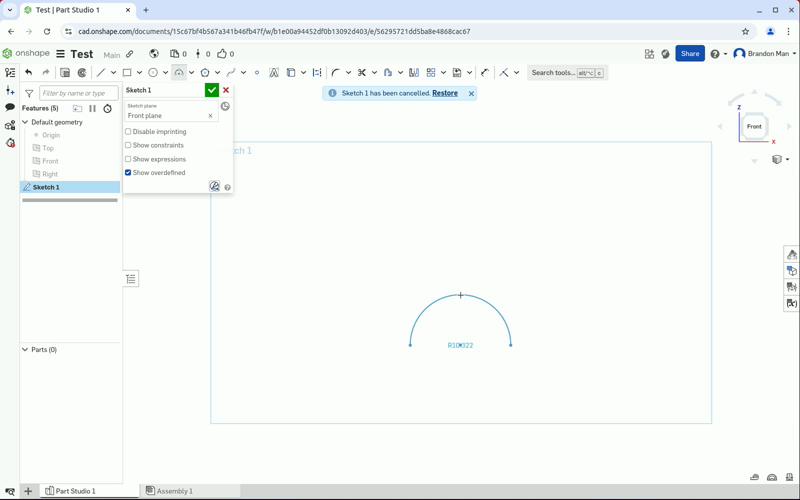
key(esc)
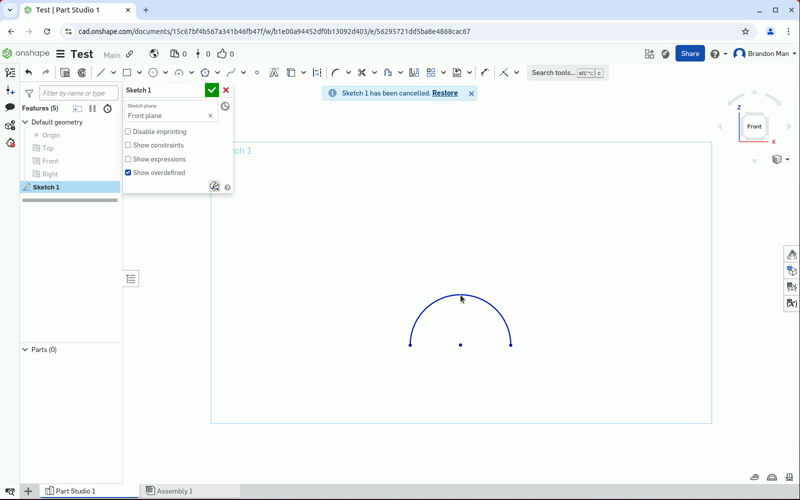
key(l)
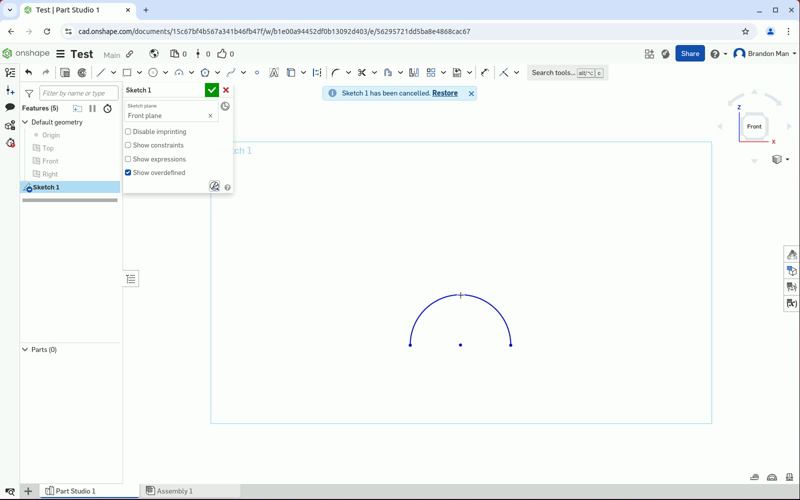
mouse_move(510, 345)
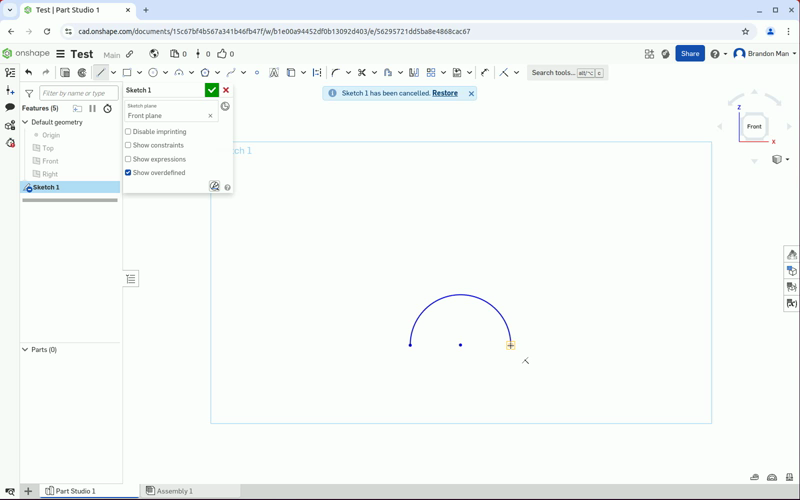
click(510, 345)
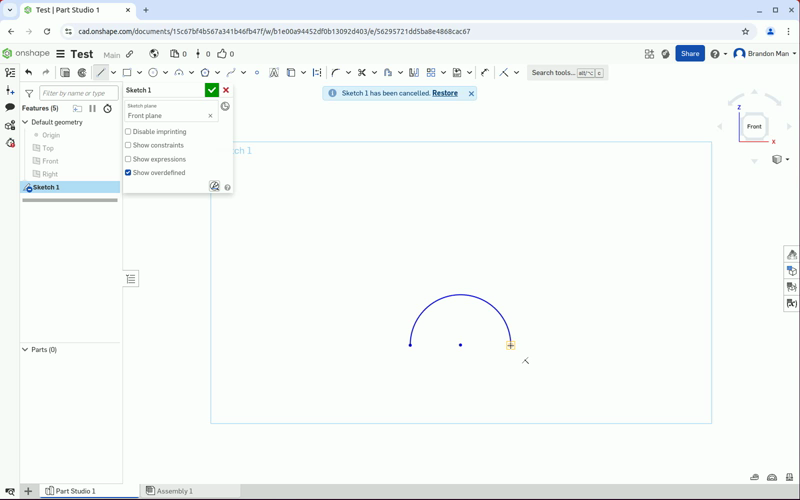
key_down(shift)
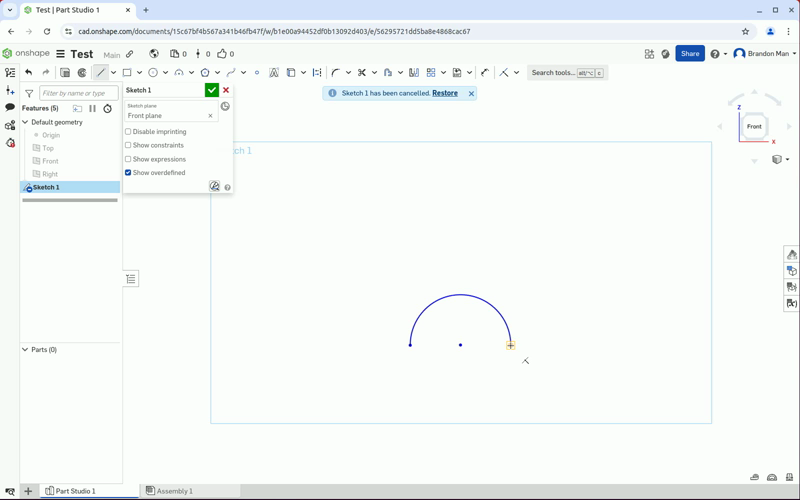
mouse_move(510, 220)
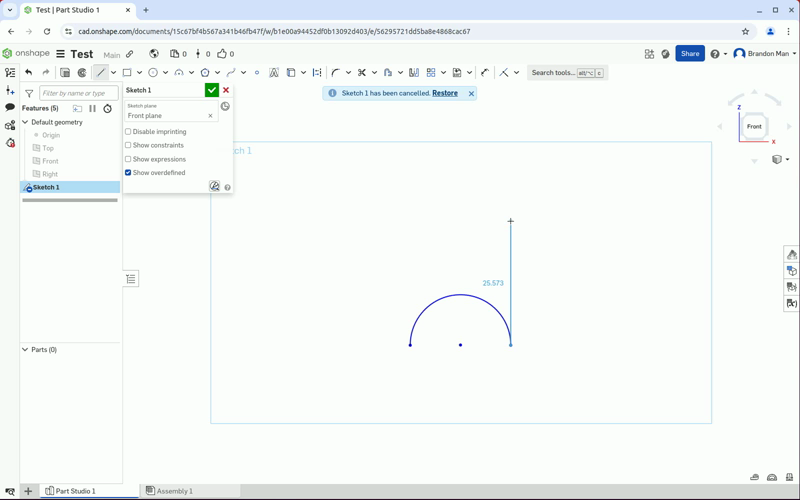
click(510, 220)
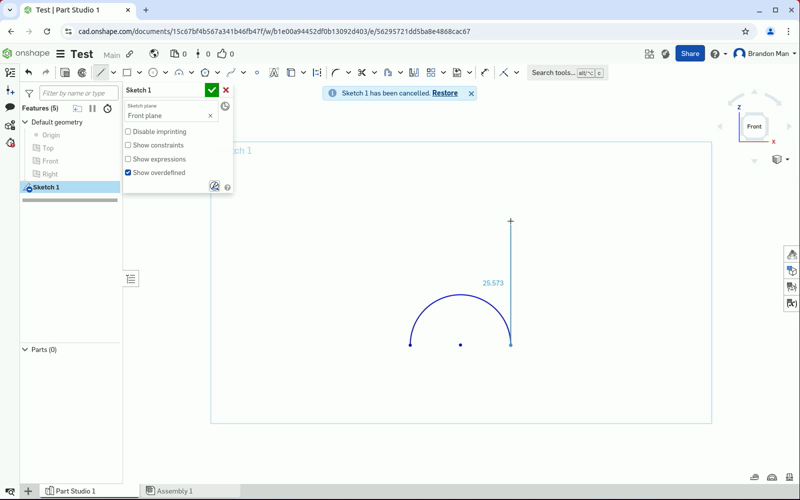
key_up(shift)
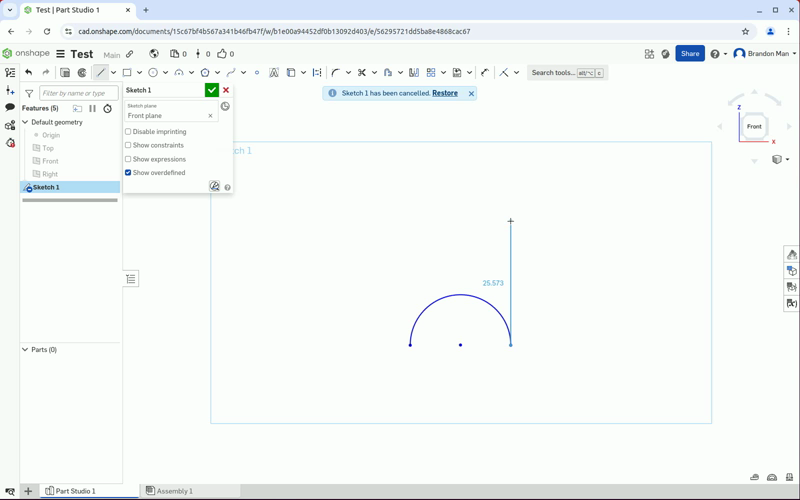
key(esc)
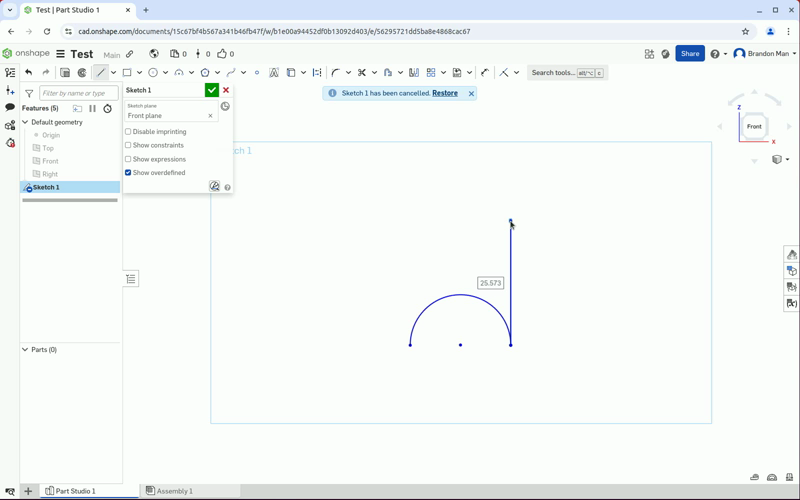
key(a)
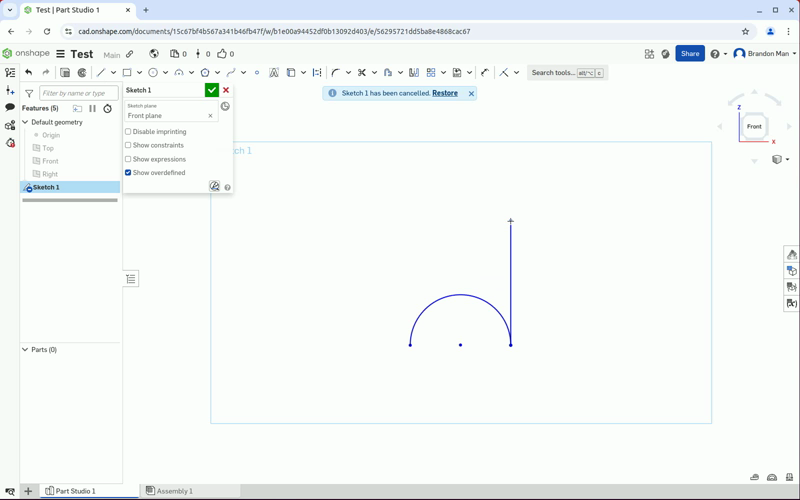
mouse_move(510, 220)
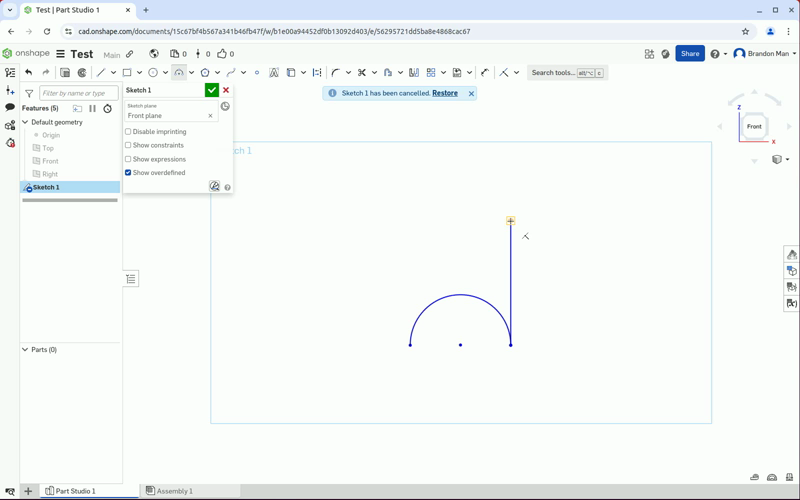
click(510, 220)
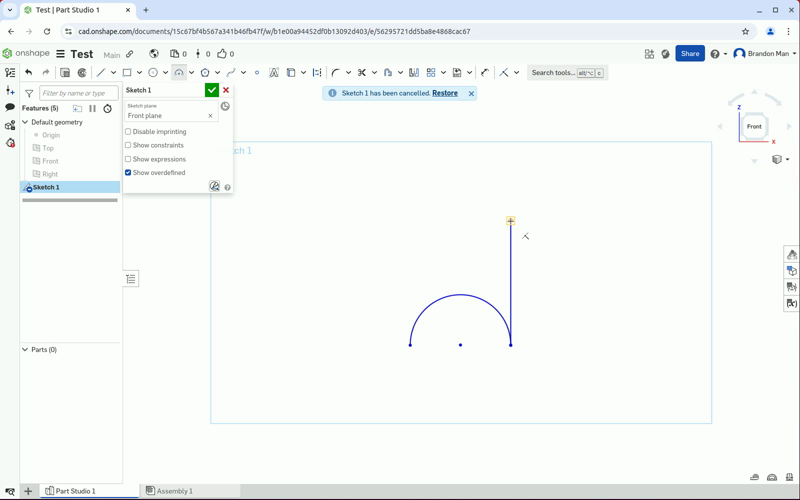
key_down(shift)
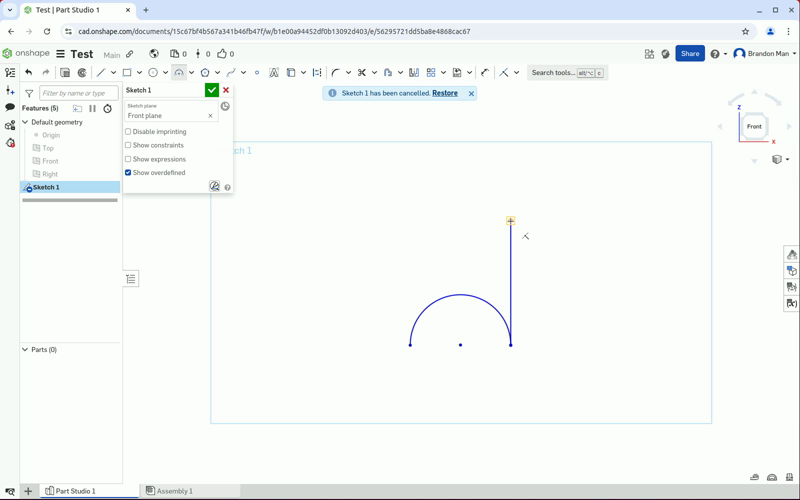
mouse_move(410, 220)
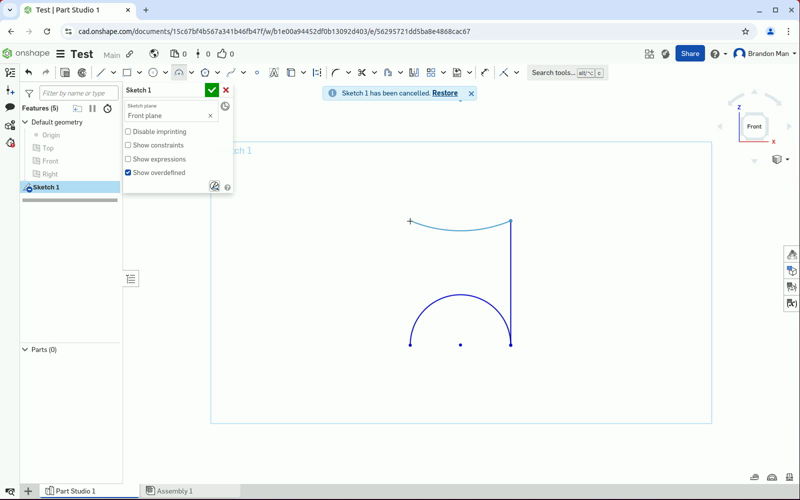
click(410, 220)
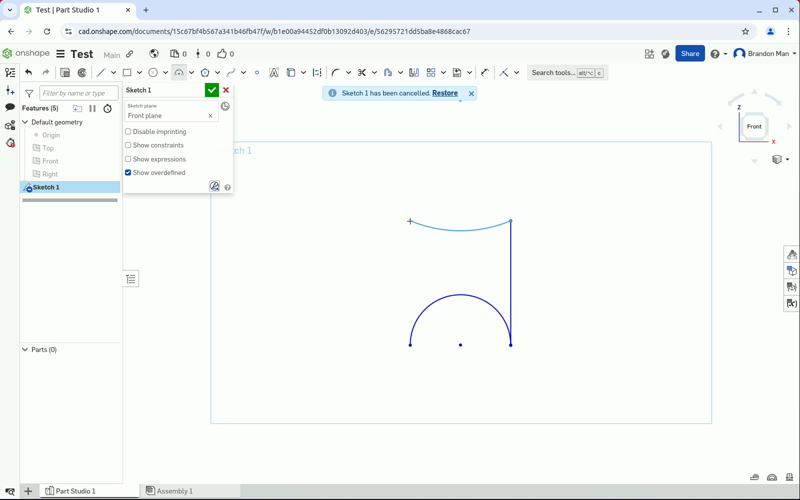
mouse_move(460, 271)
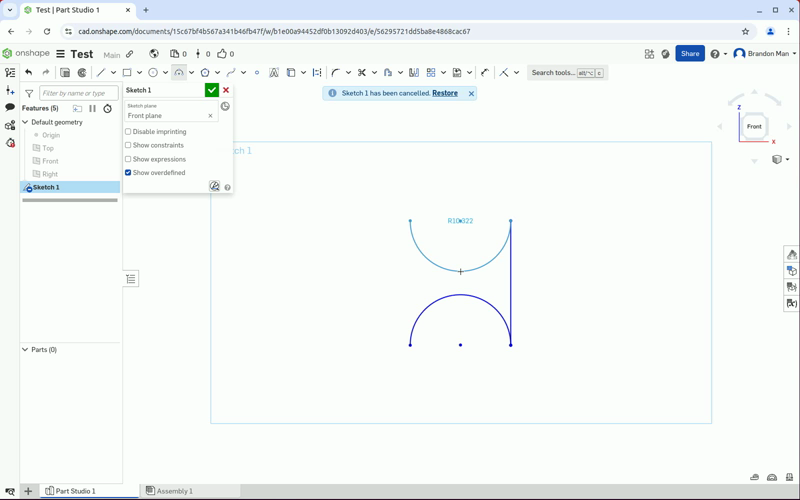
click(460, 271)
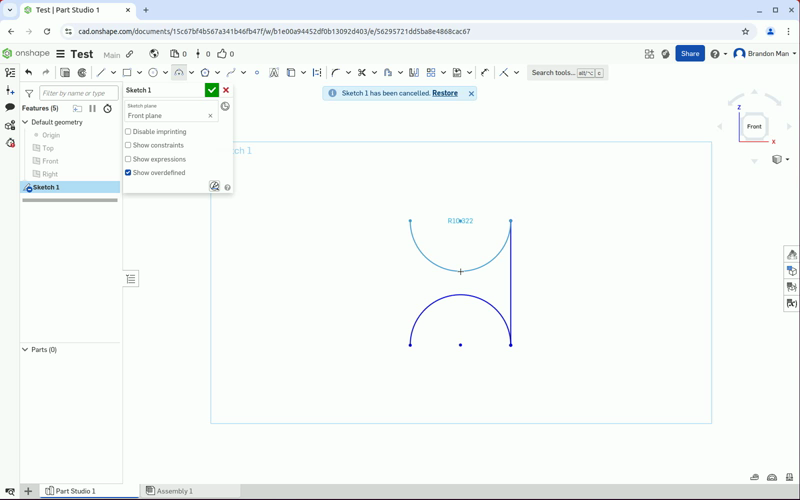
key_up(shift)
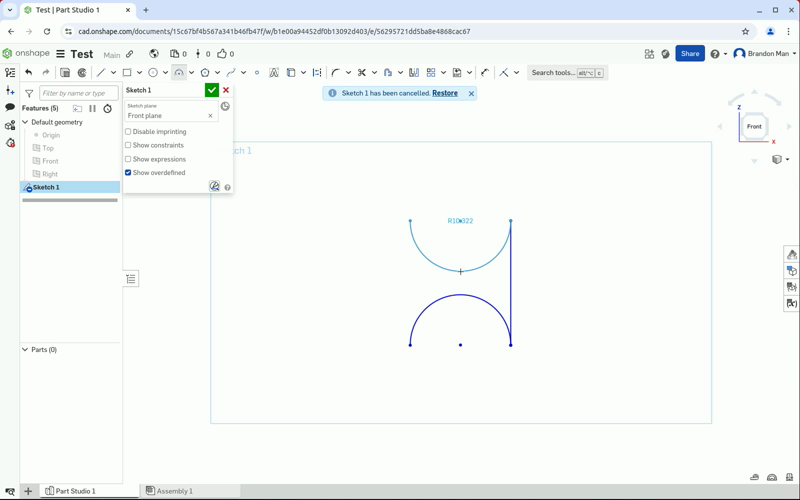
key(esc)
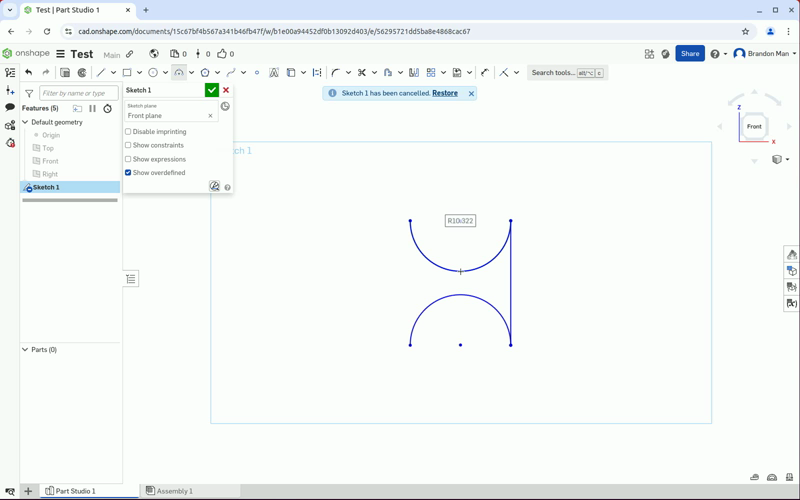
key(l)
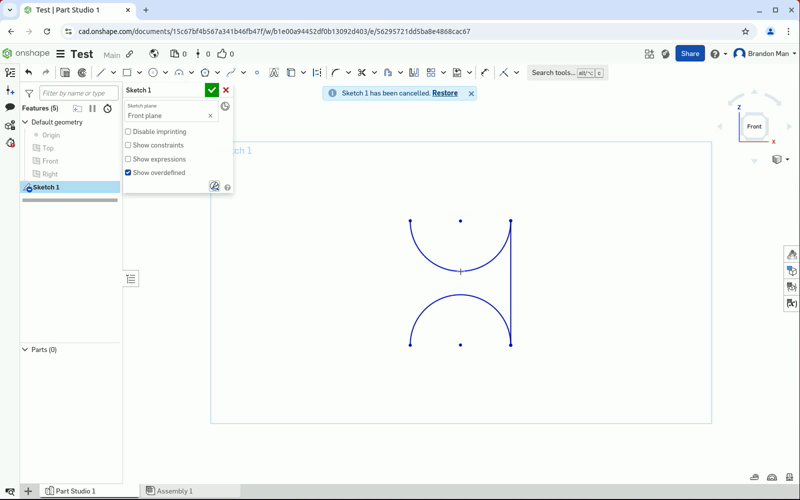
mouse_move(410, 220)
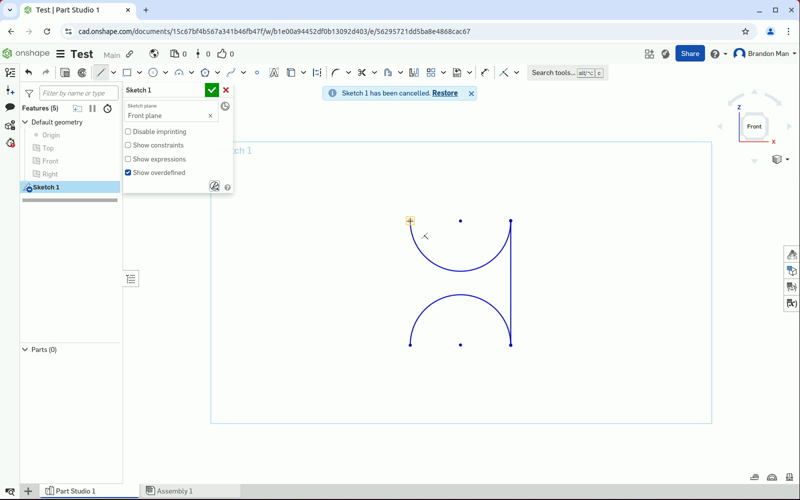
click(410, 220)
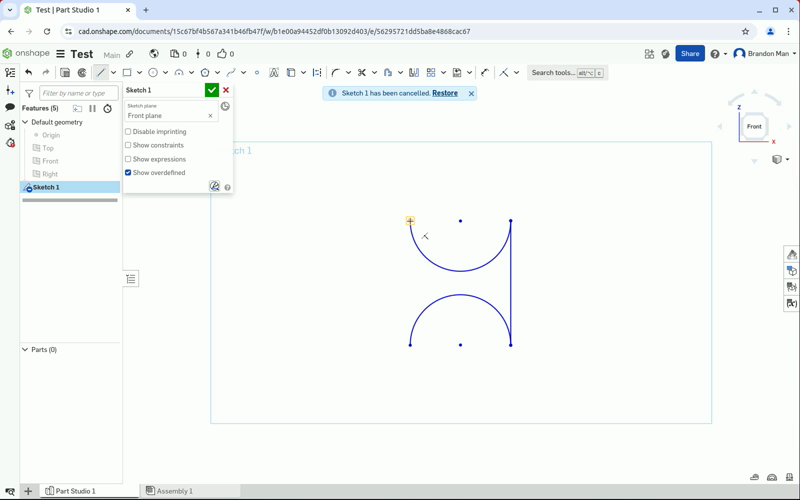
key_down(shift)
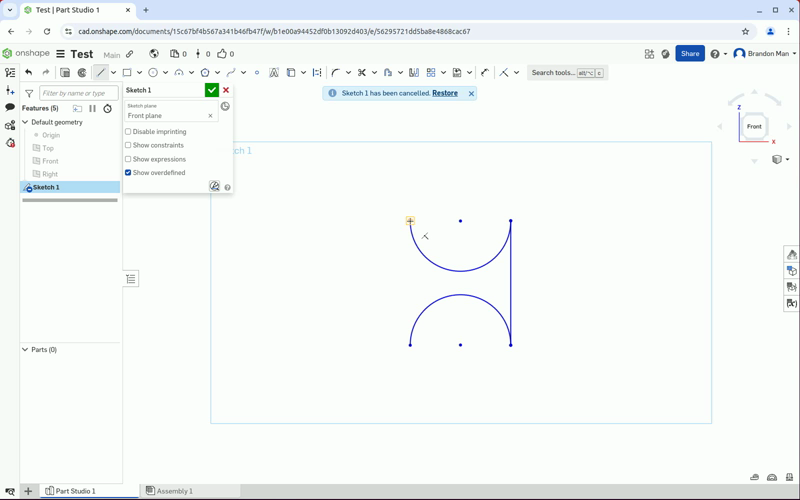
mouse_move(410, 345)
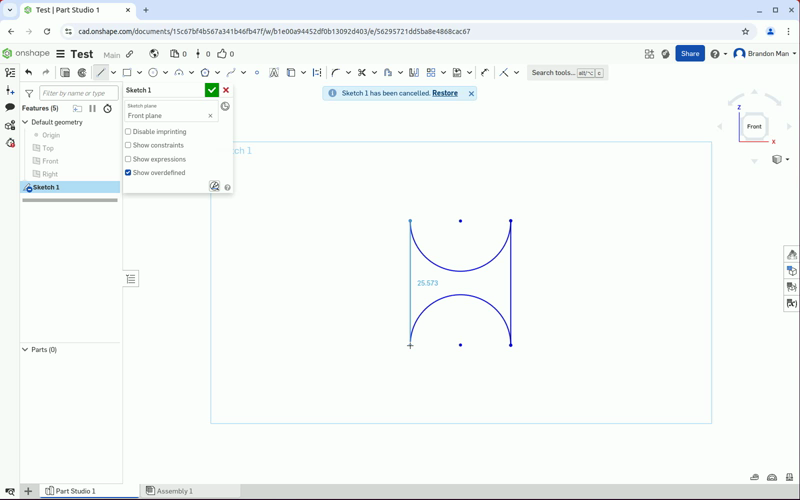
key_up(shift)
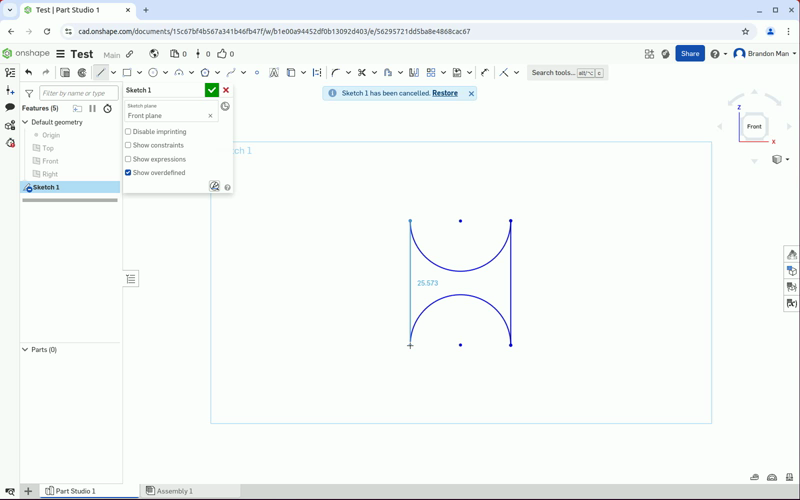
click(410, 345)
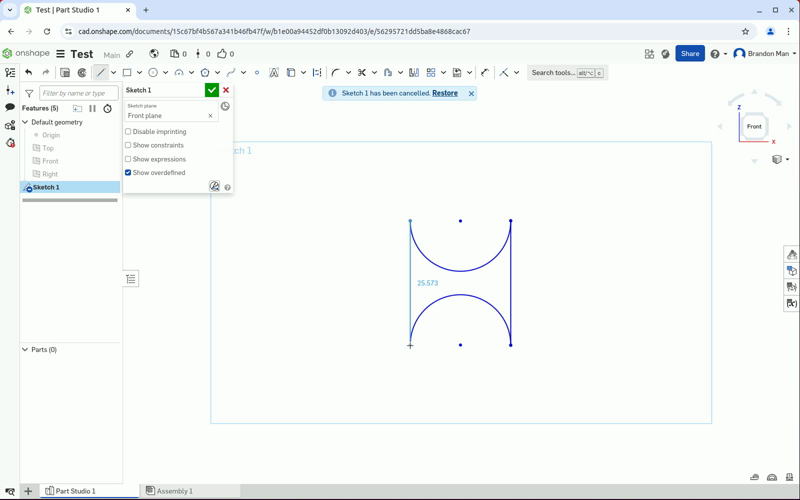
key(esc)
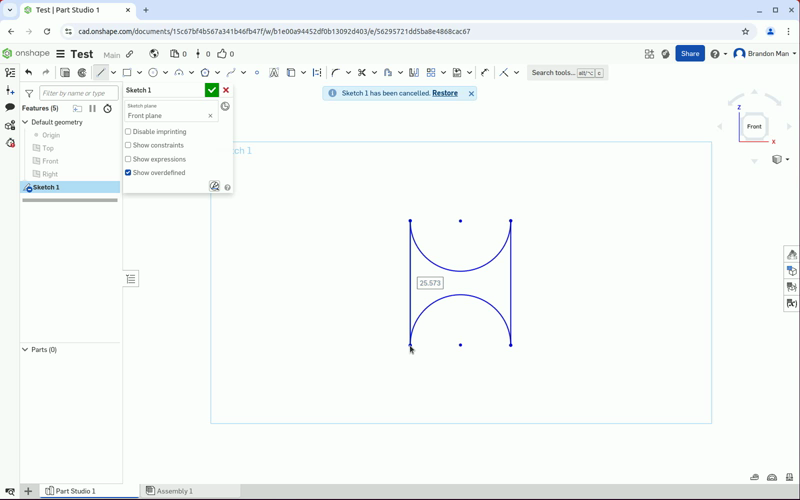
mouse_move(503, 276)
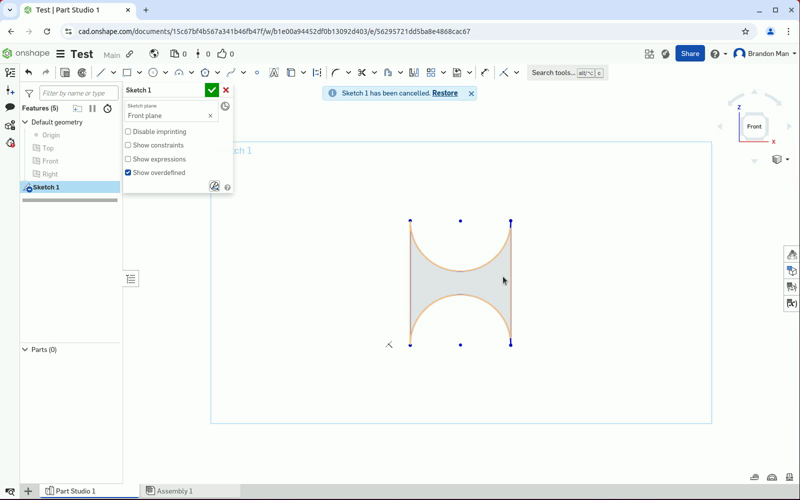
scroll(6)
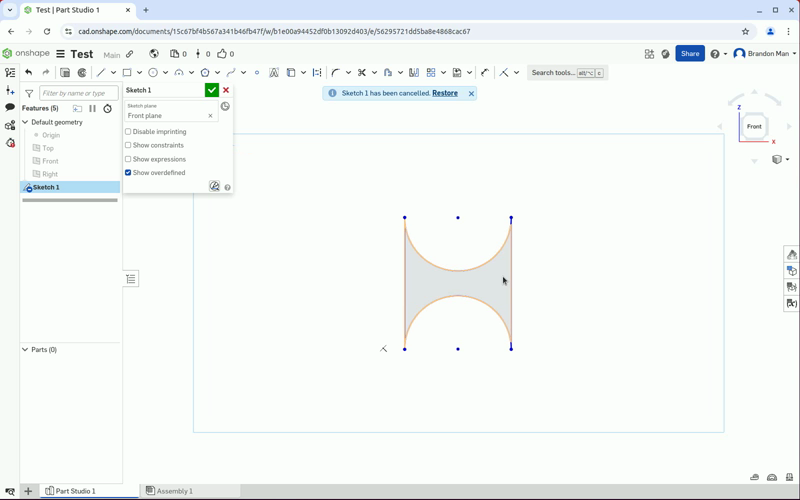
scroll(6)
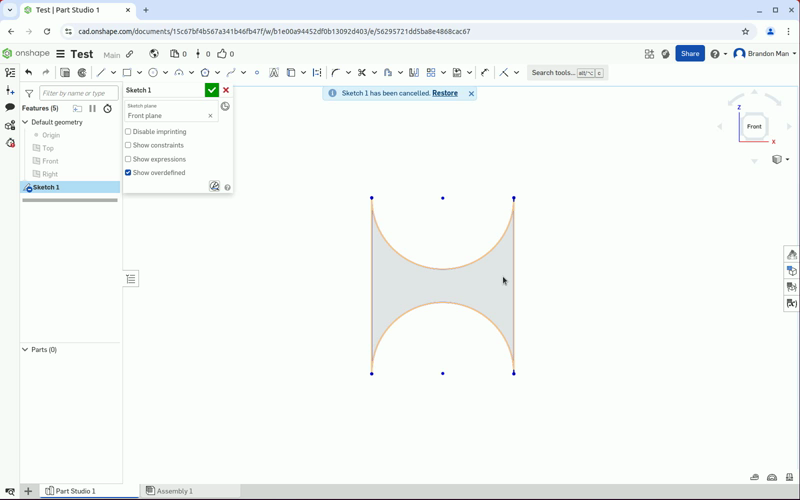
scroll(6)
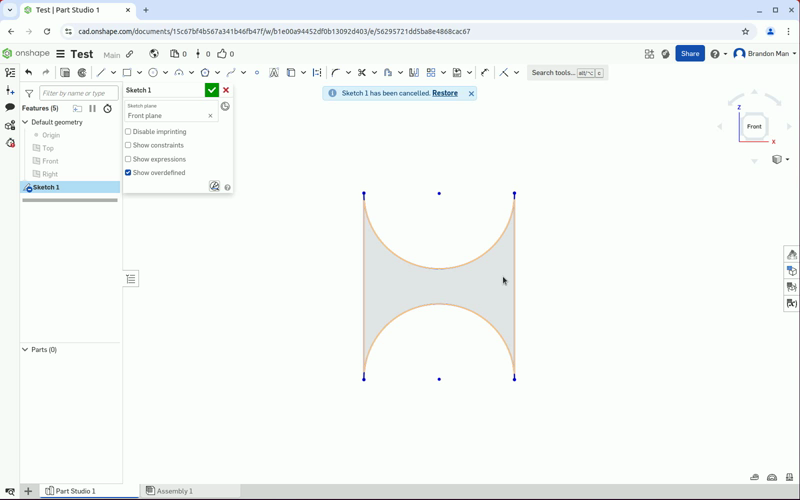
scroll(6)
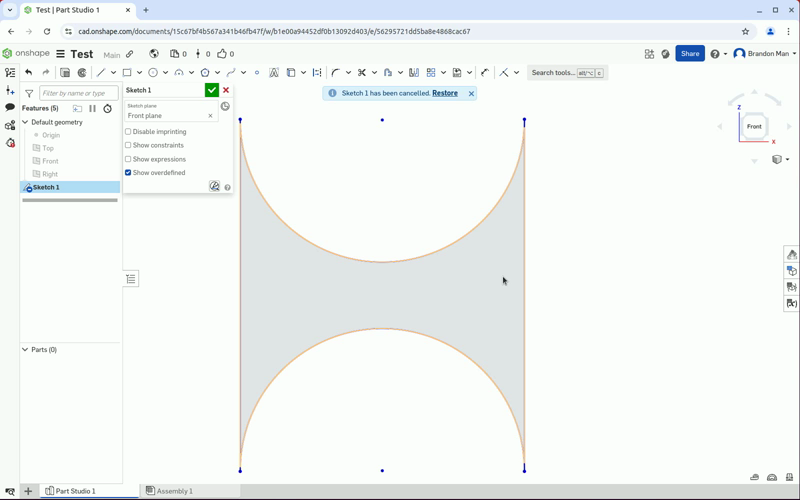
scroll(6)
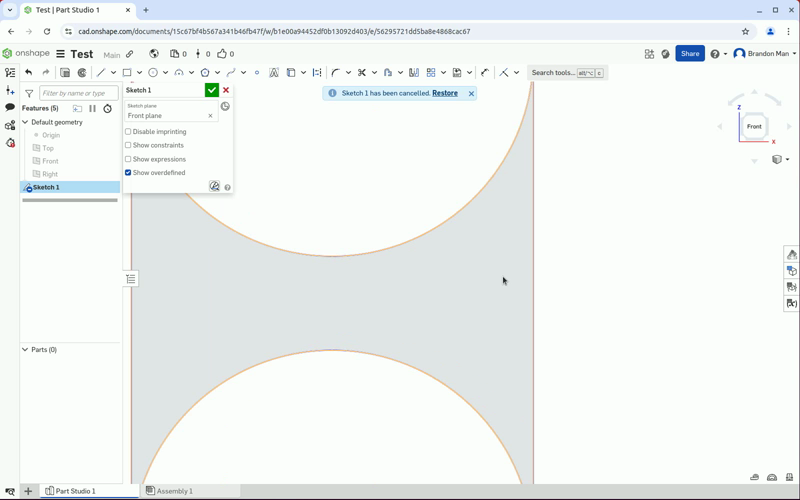
scroll(6)
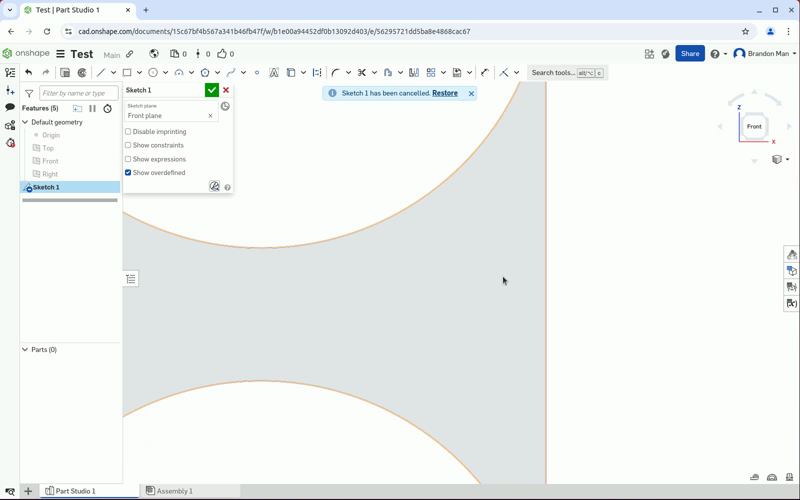
scroll(6)
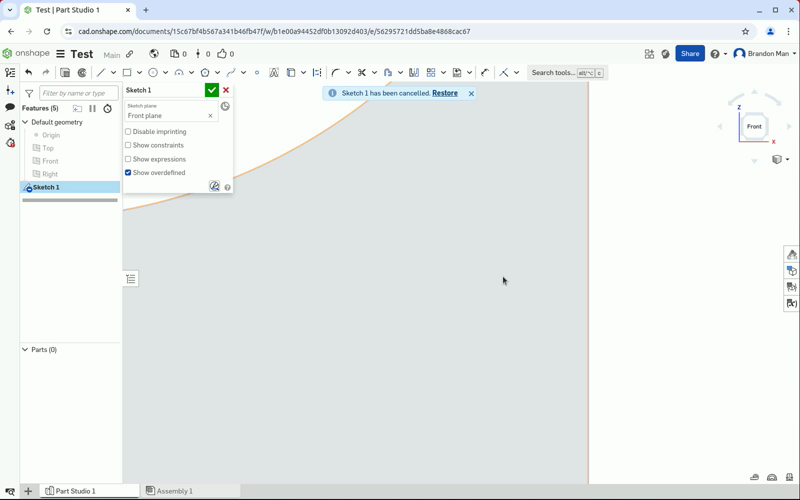
click(503, 276)
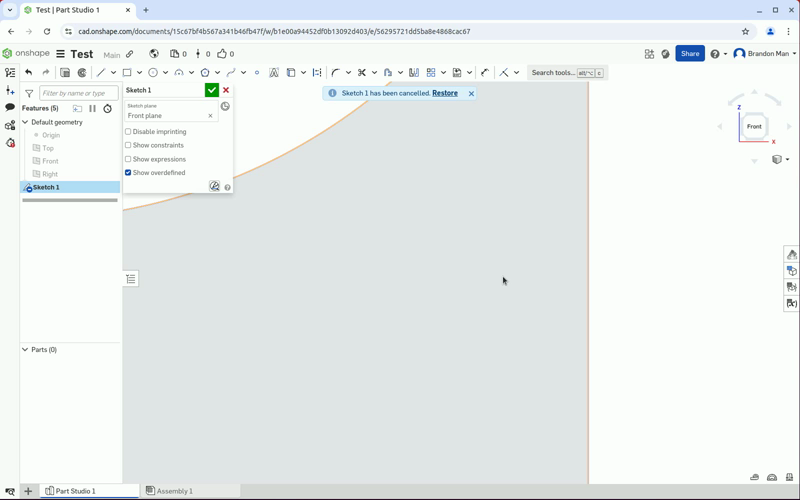
scroll(-6)
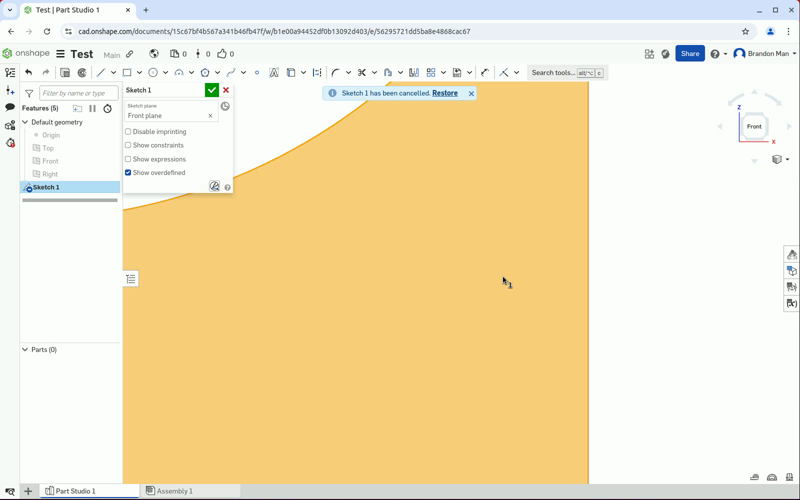
scroll(-6)
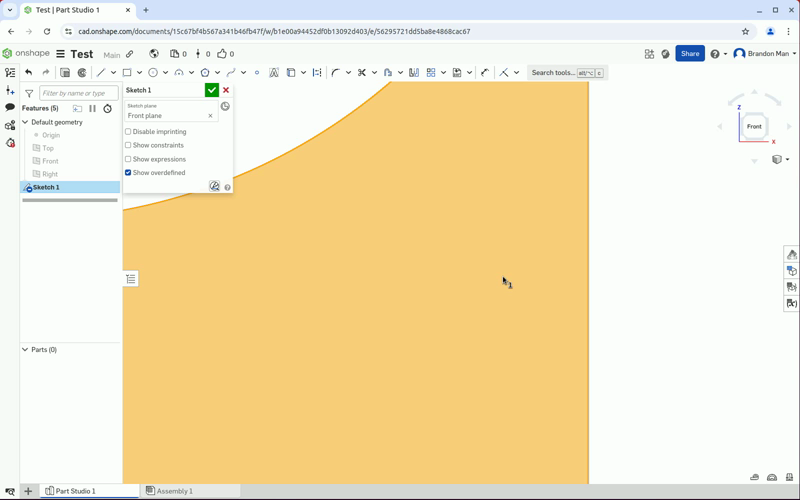
scroll(-6)
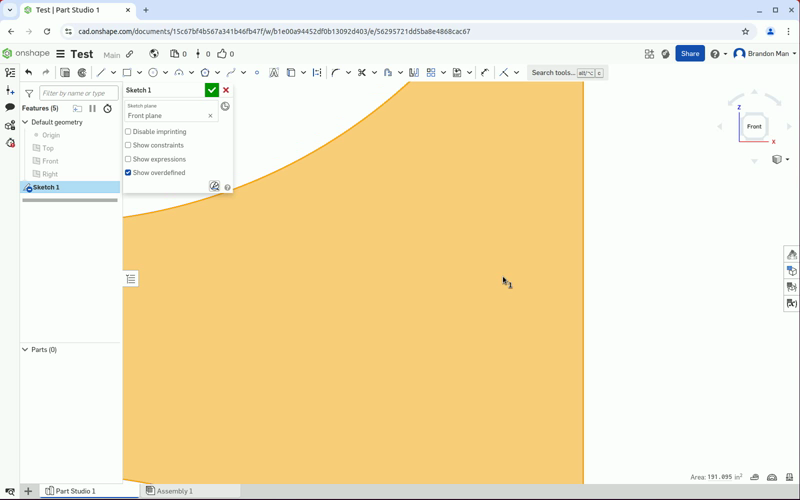
scroll(-6)
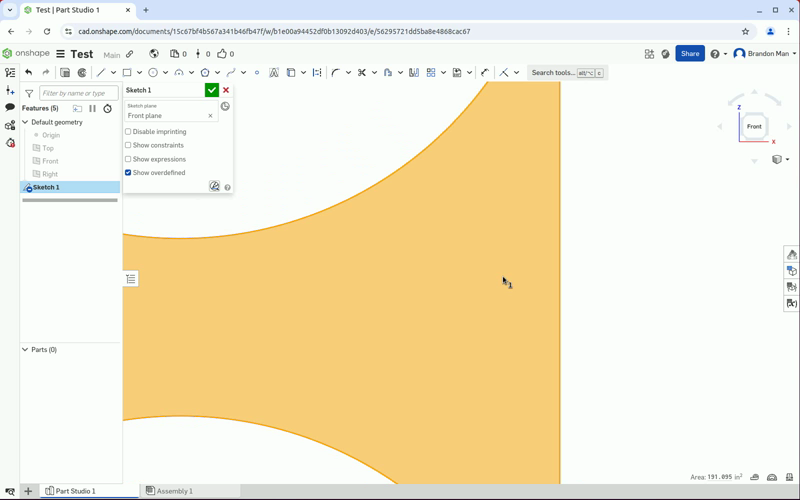
scroll(-6)
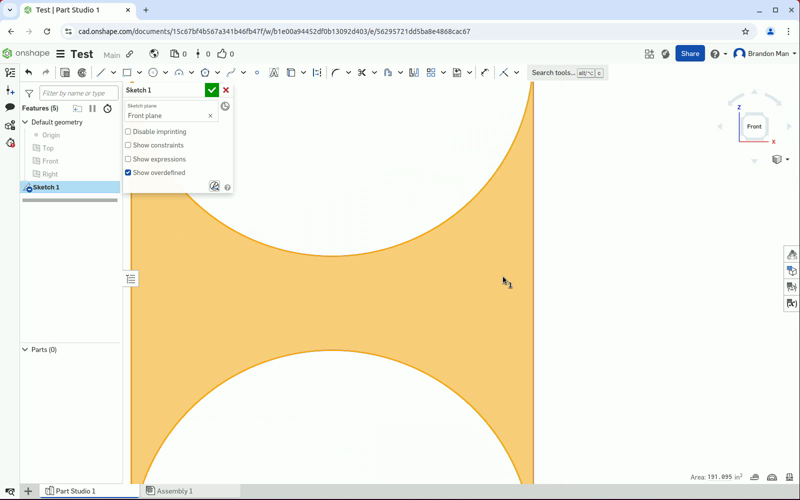
scroll(-6)
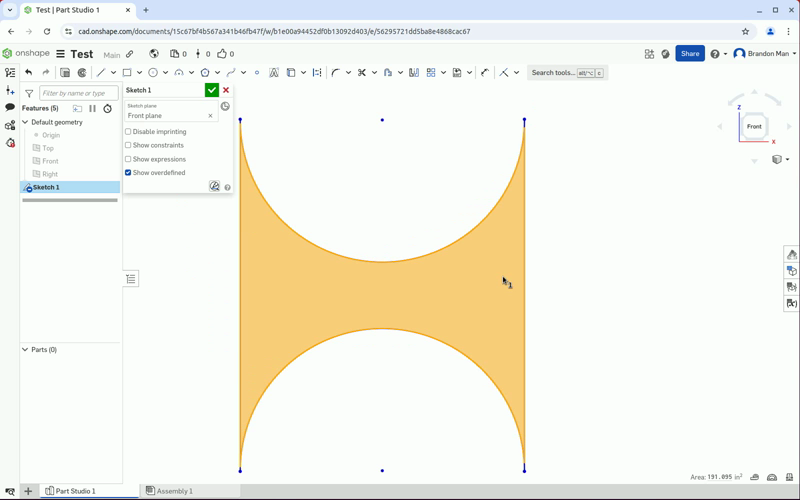
scroll(-6)
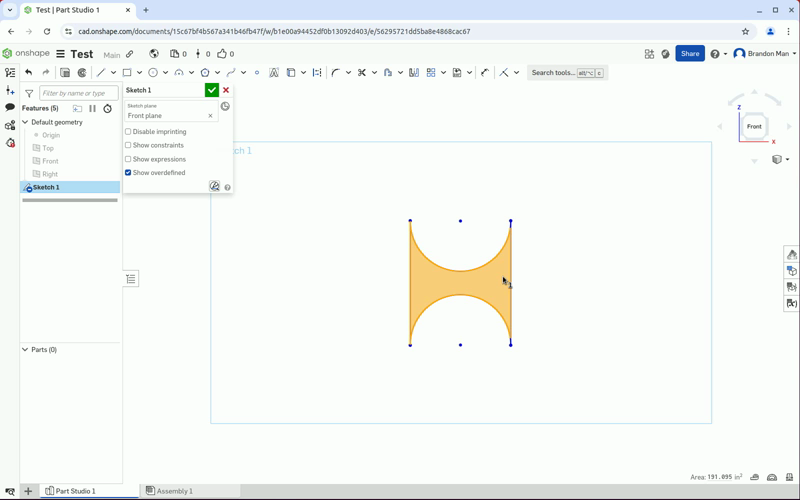
mouse_move(73, 352)
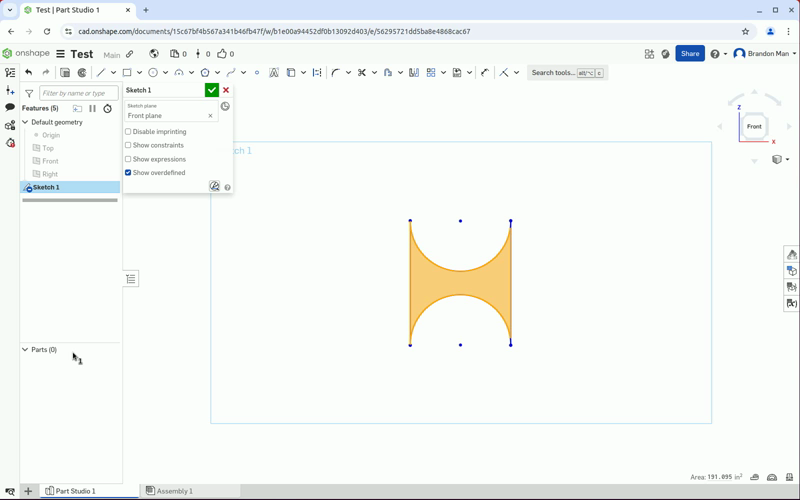
key(shift+y)
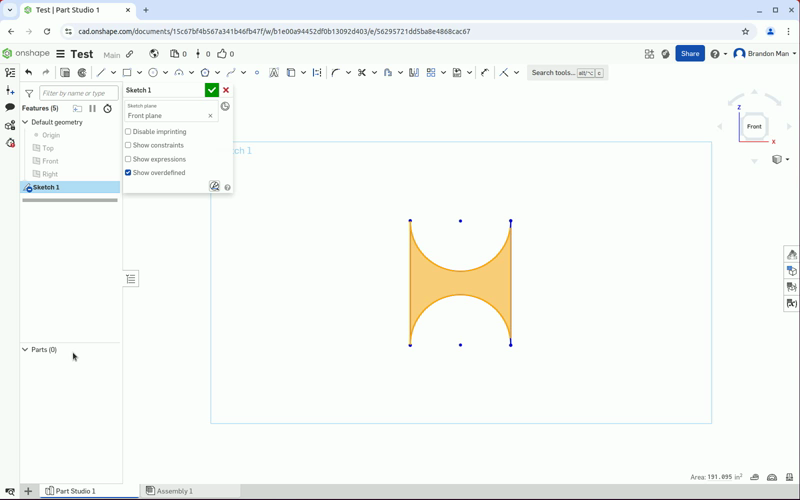
key(shift+e)
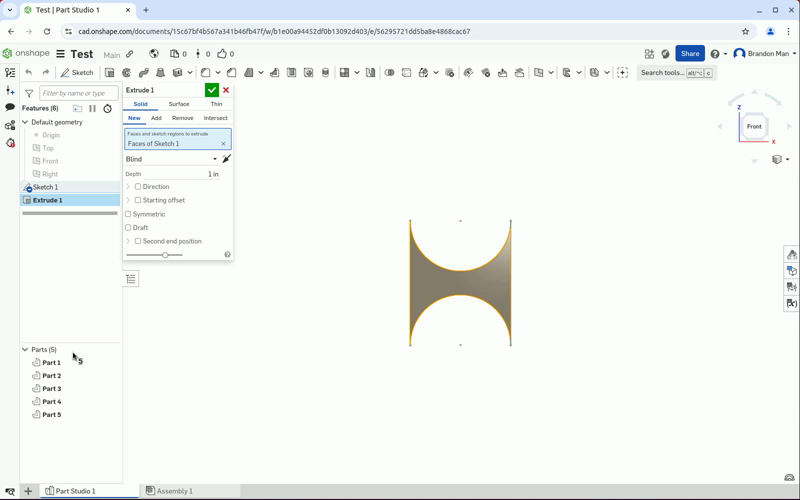
mouse_move(143, 106)
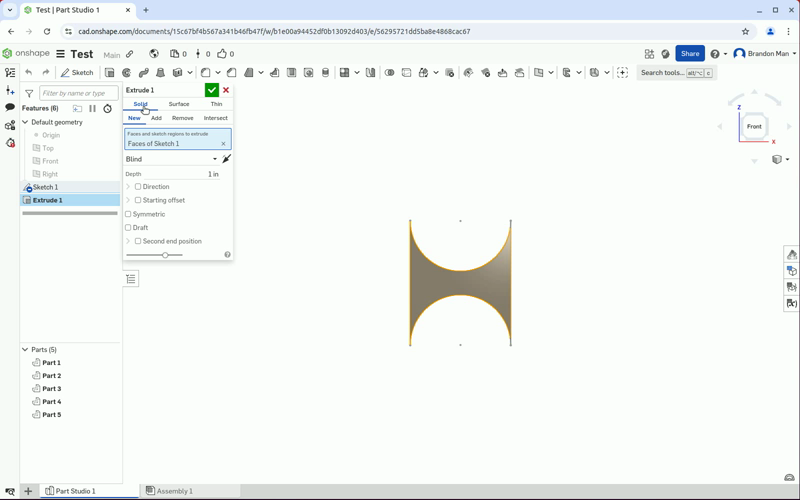
click(143, 106)
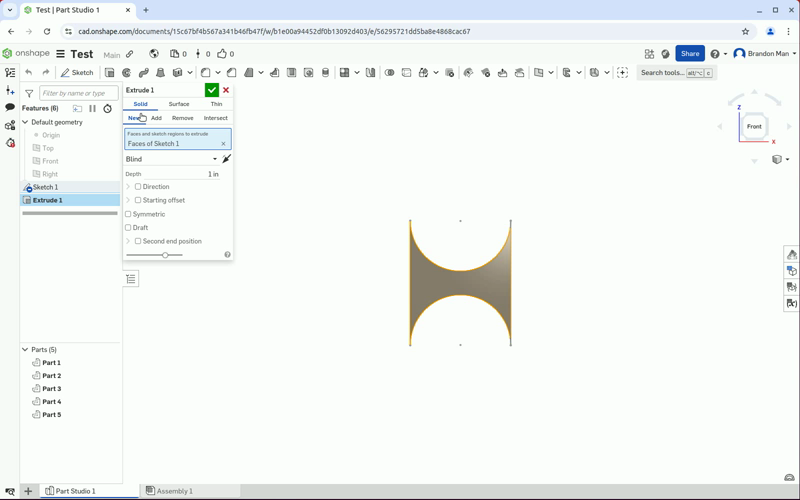
mouse_move(137, 120)
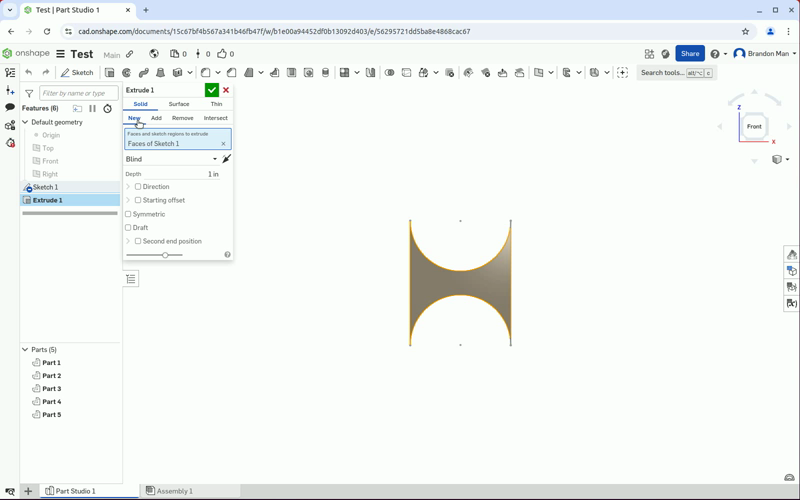
click(137, 120)
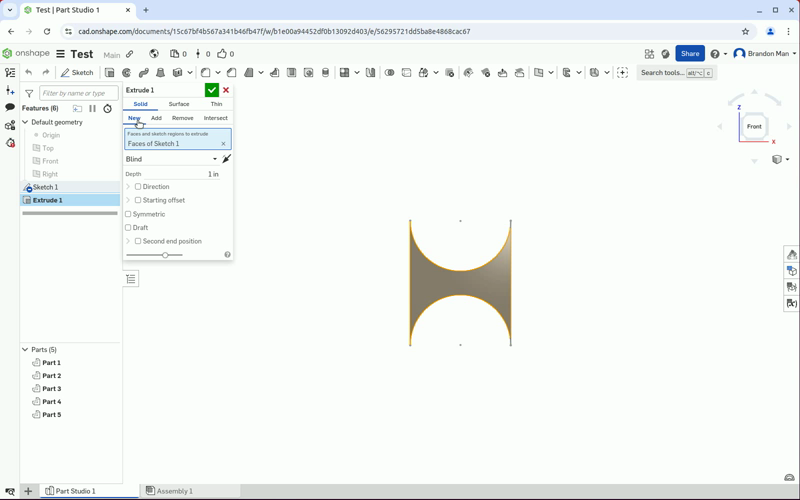
key(tab, 4)
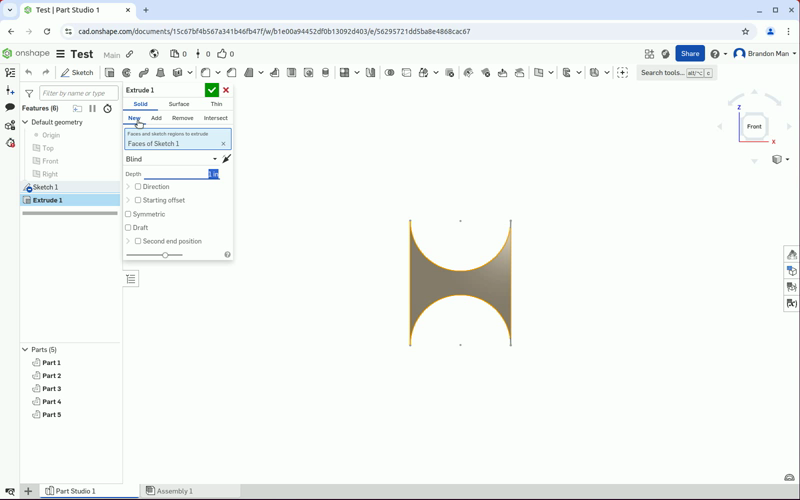
text(0.722)
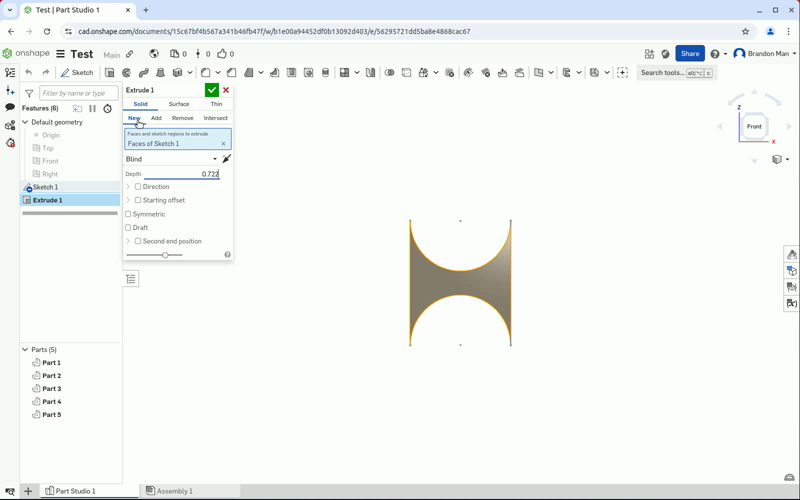
key(enter)
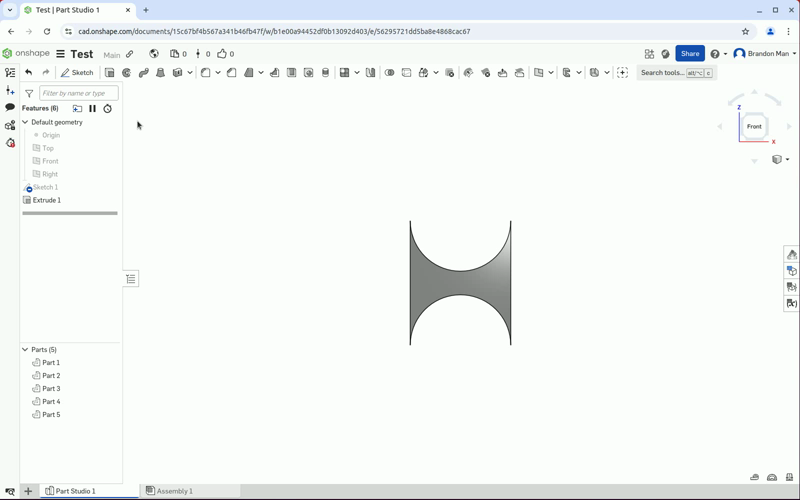
key(shift+h)
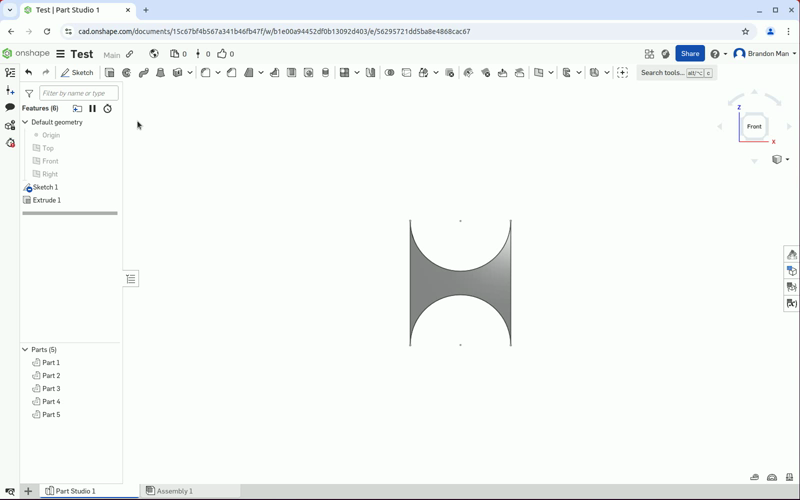
key(shift+h)
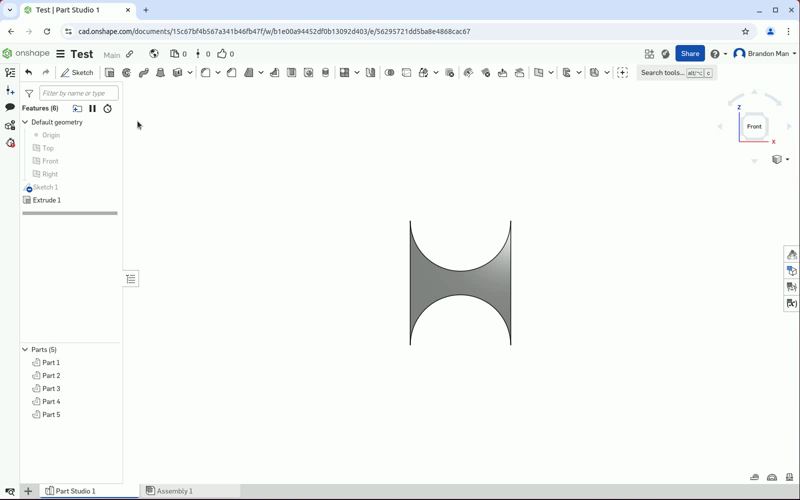
mouse_move(73, 189)
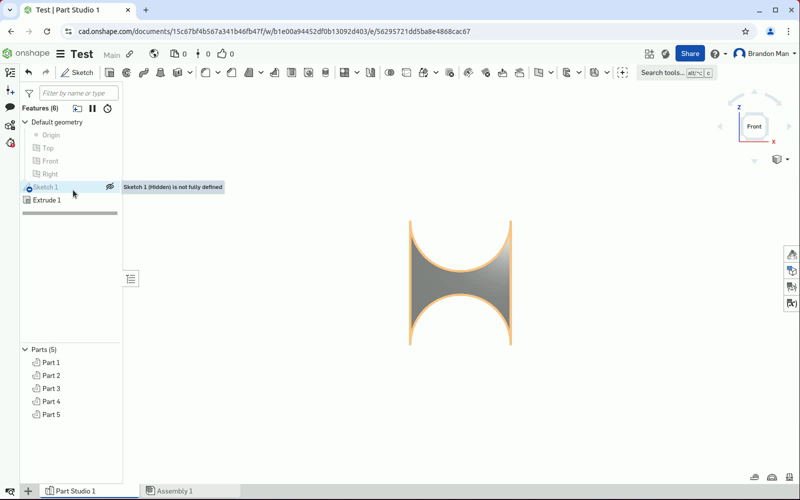
click(73, 189)
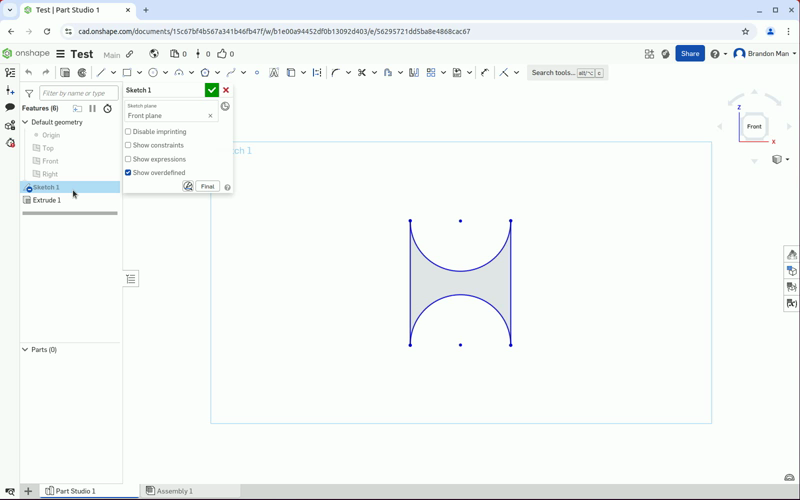
mouse_move(229, 92)
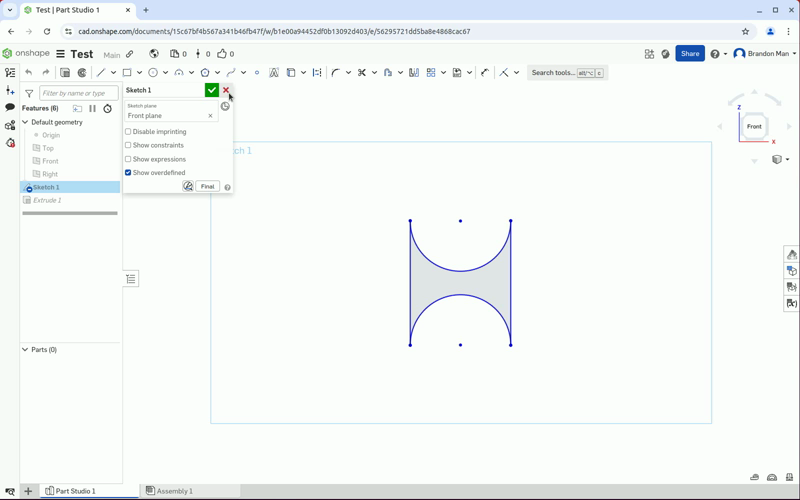
click(229, 92)
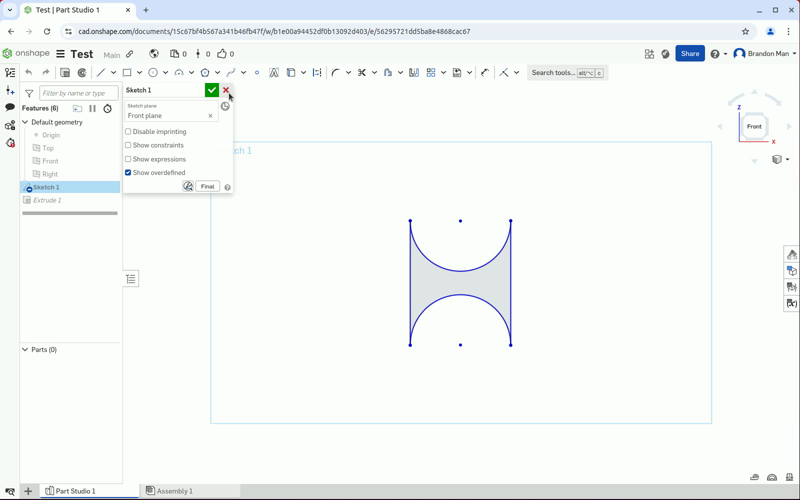
key(shift+s)
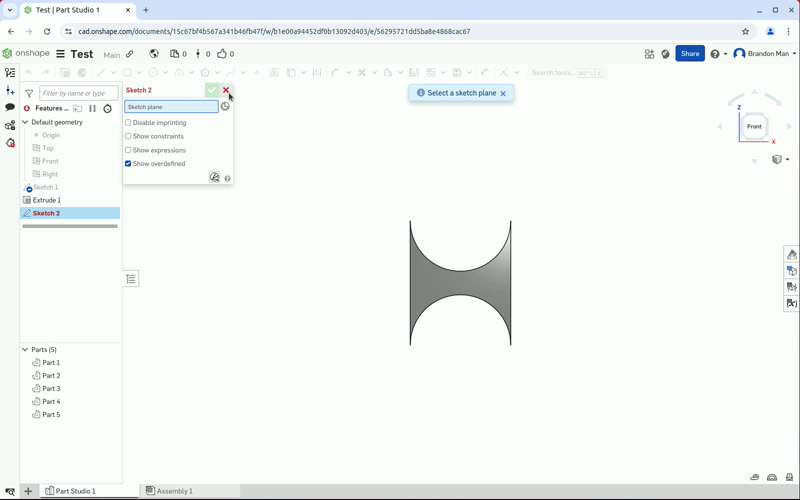
mouse_move(73, 163)
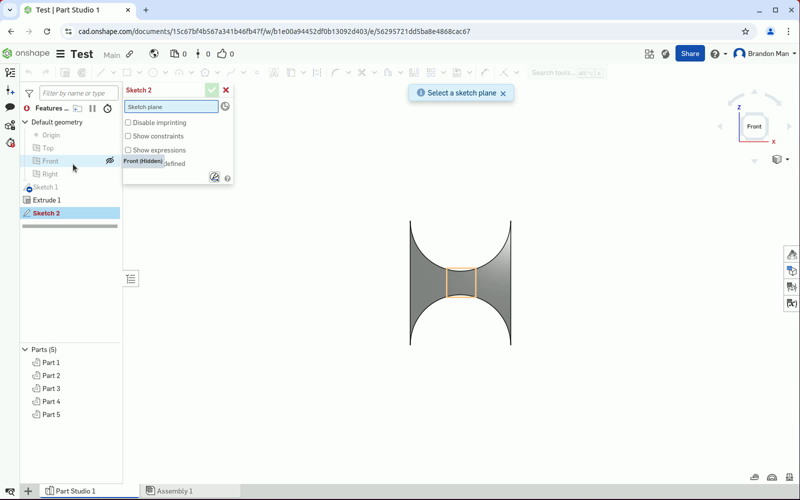
click(73, 163)
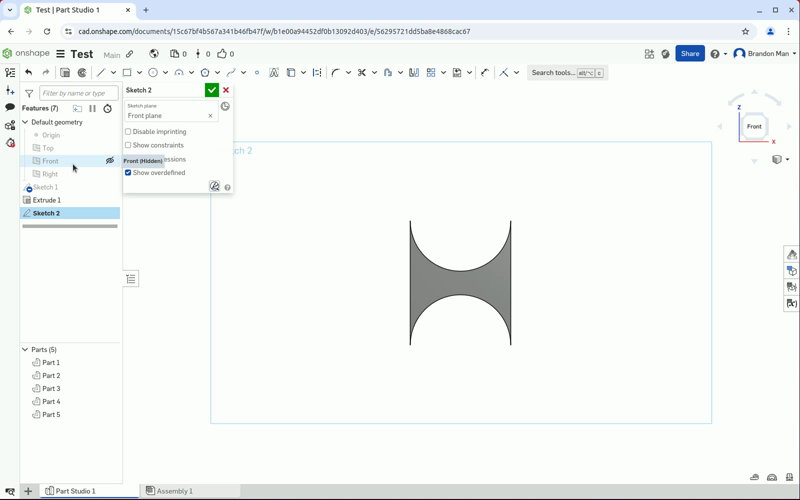
mouse_move(73, 352)
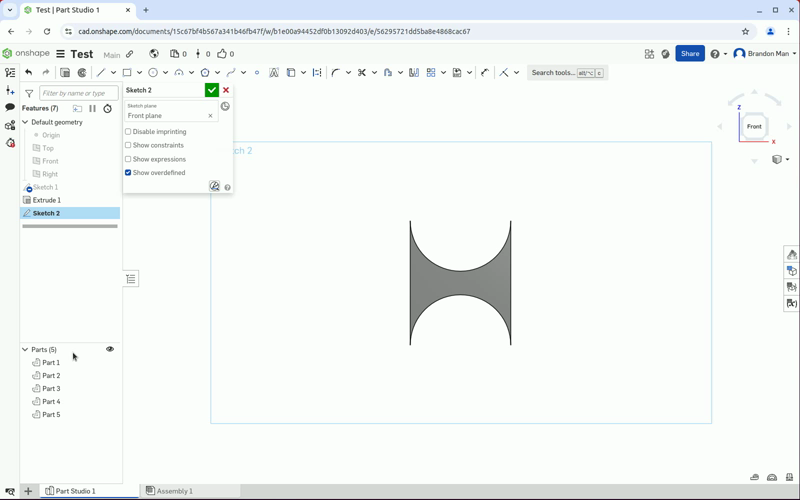
key(y)
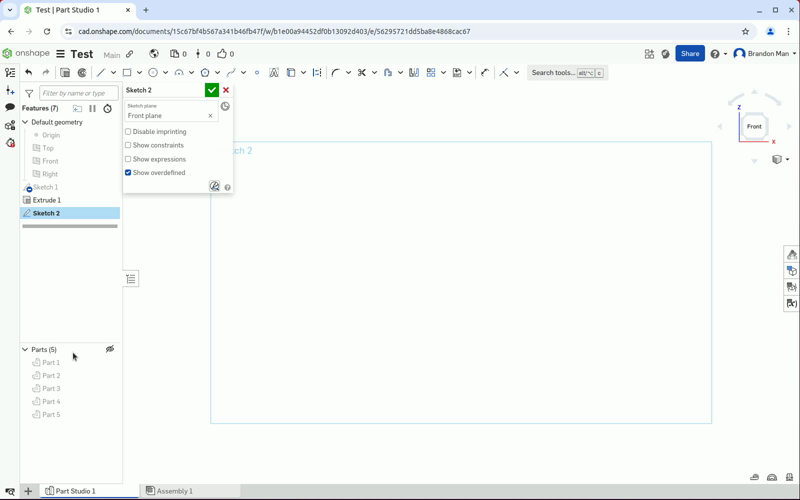
key(c)
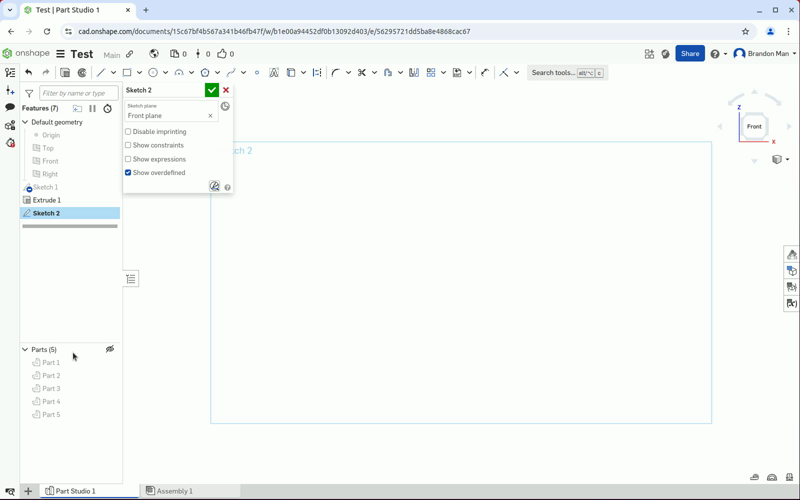
key_down(shift)
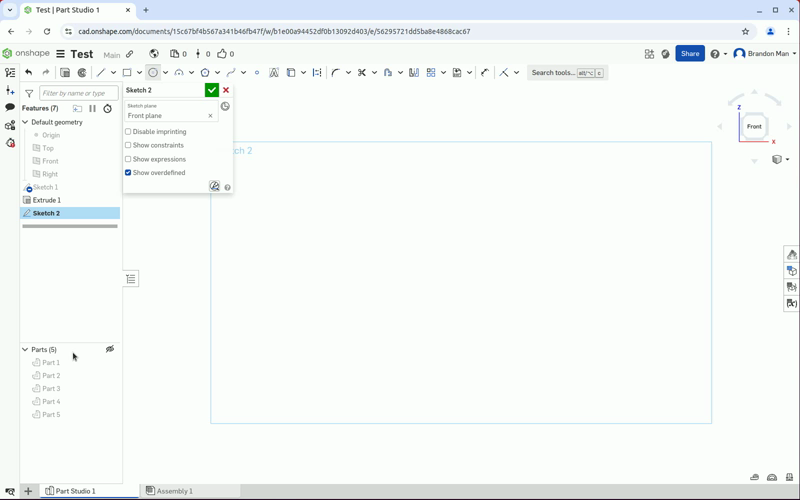
mouse_move(461, 220)
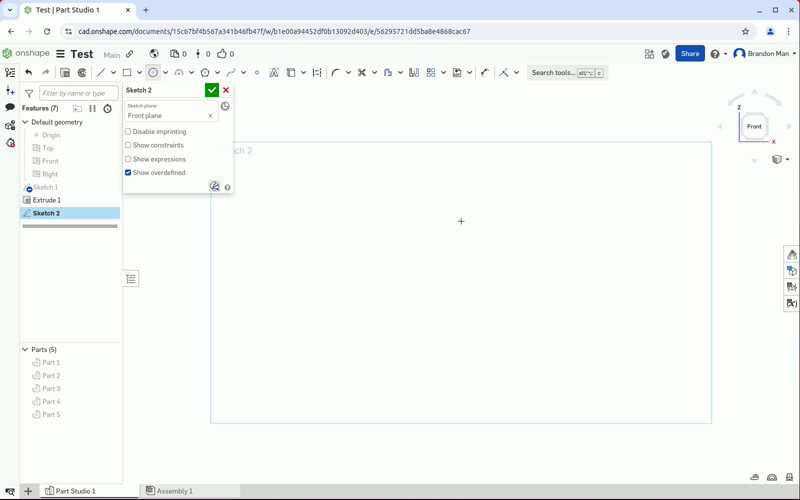
click(461, 220)
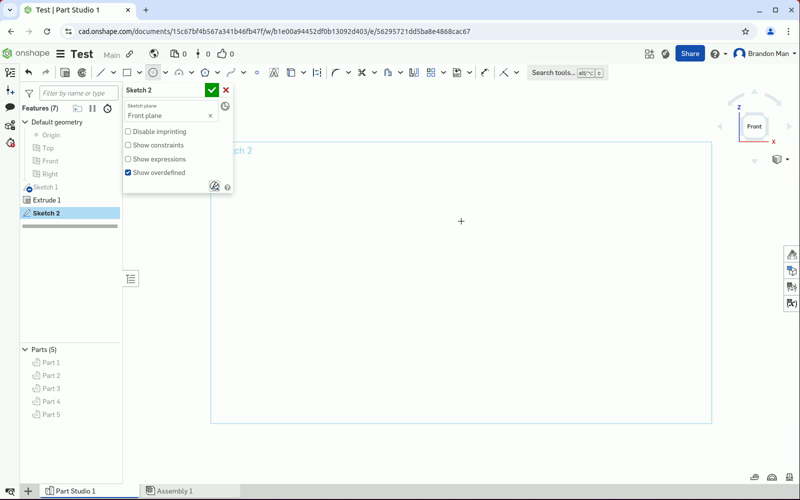
key_up(shift)
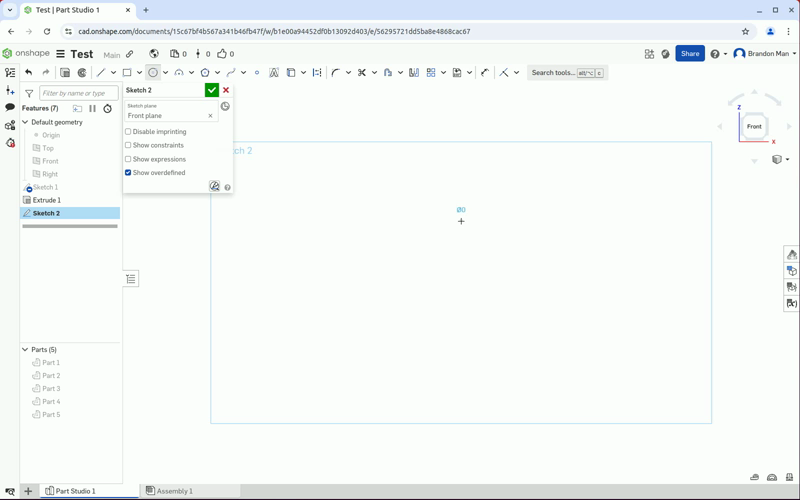
mouse_move(512, 220)
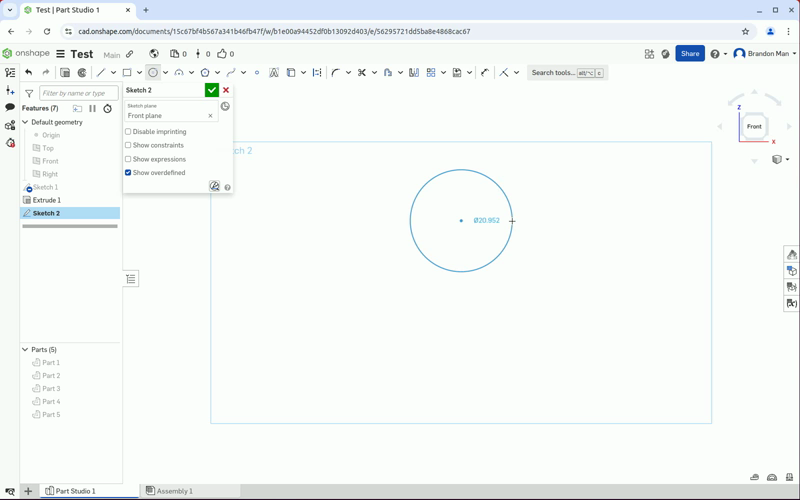
click(512, 220)
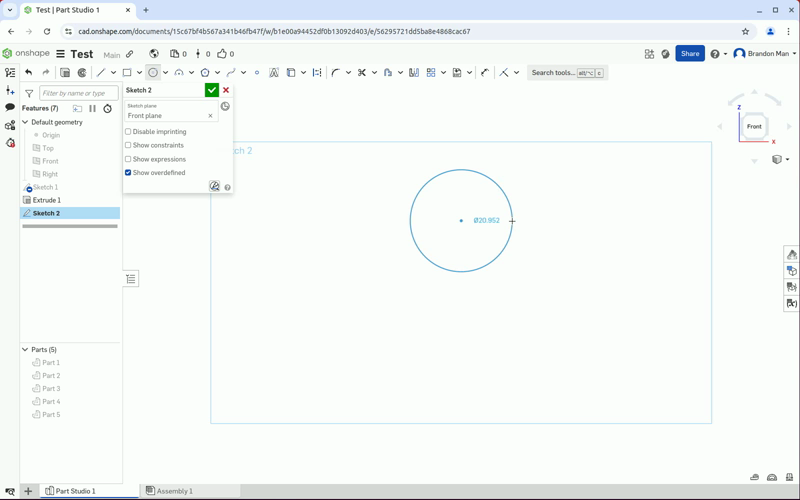
key(esc)
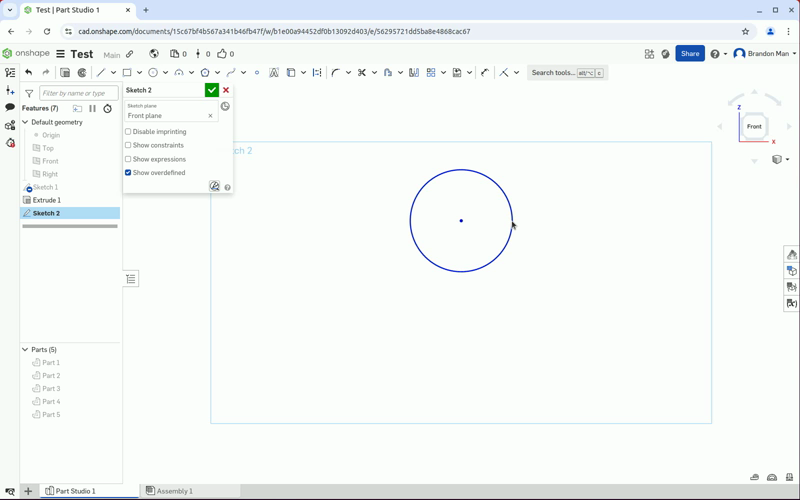
key(c)
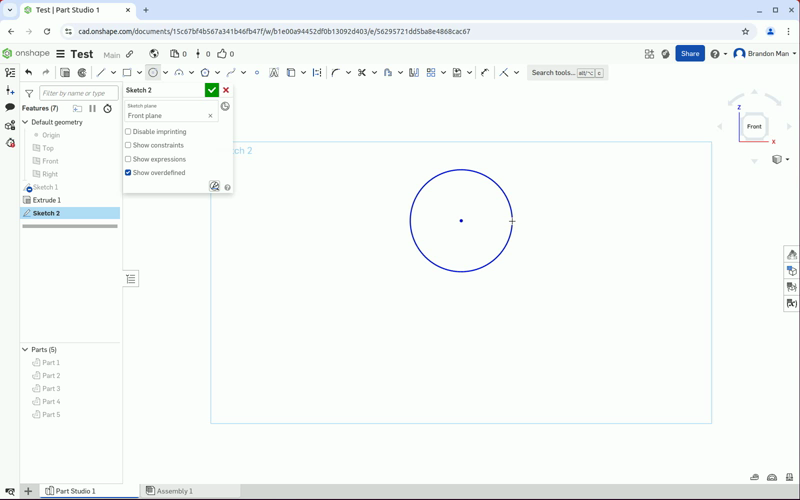
key_down(shift)
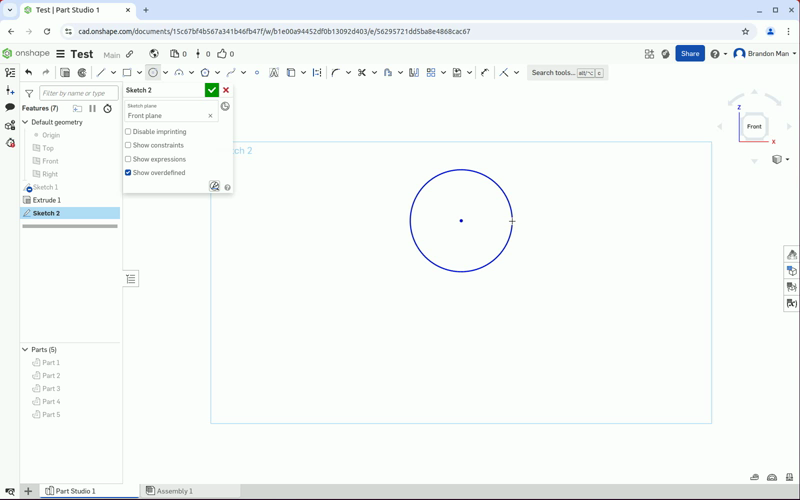
mouse_move(461, 220)
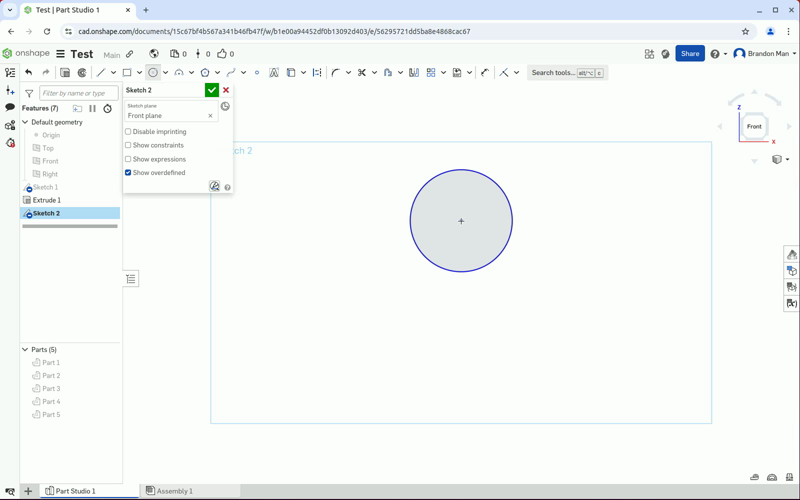
click(461, 220)
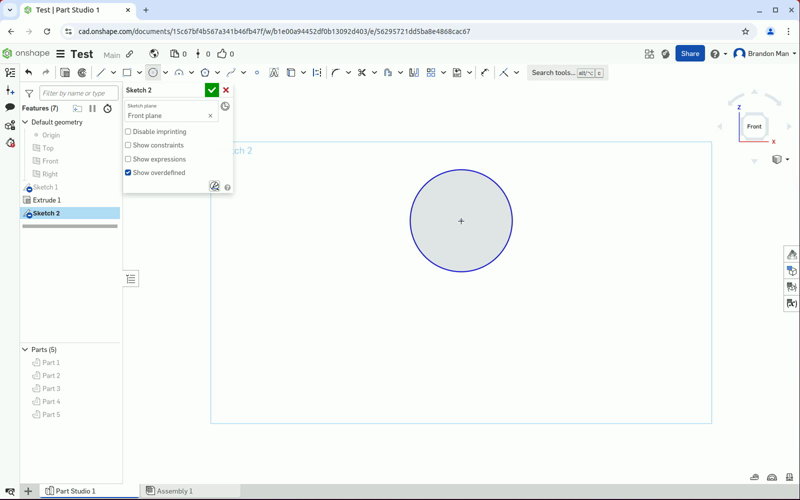
key_up(shift)
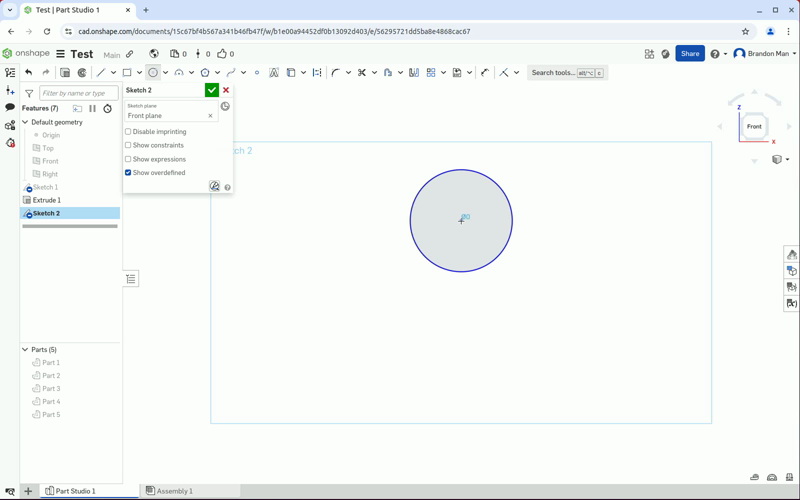
mouse_move(470, 220)
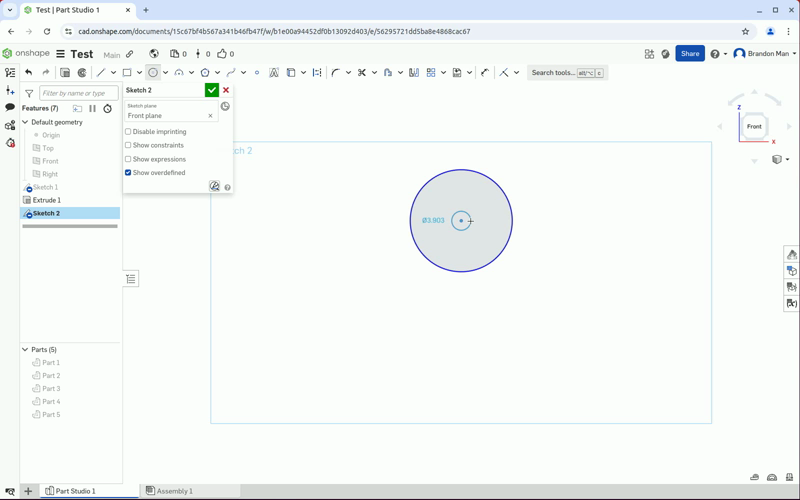
click(470, 220)
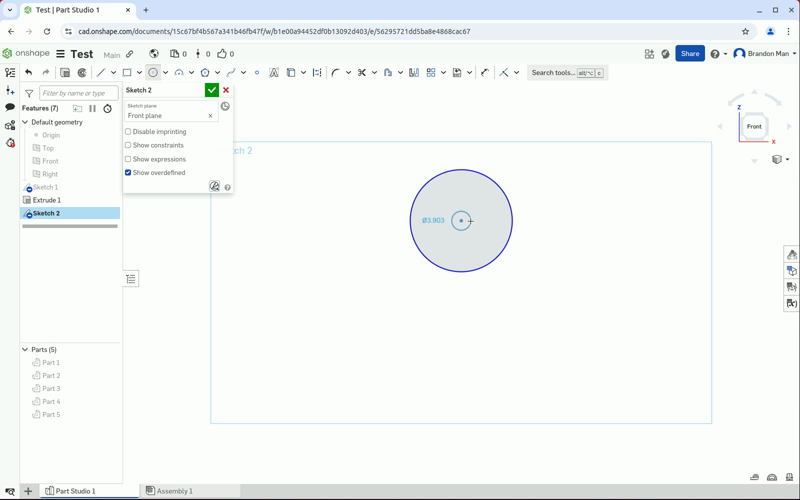
key(esc)
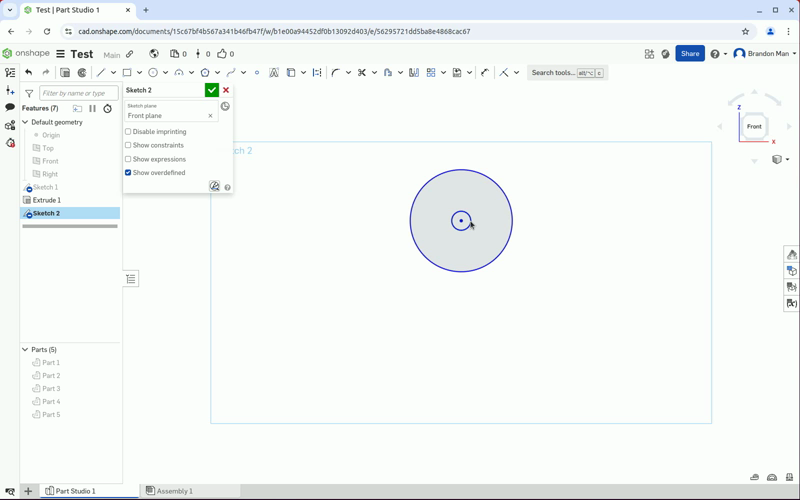
mouse_move(449, 202)
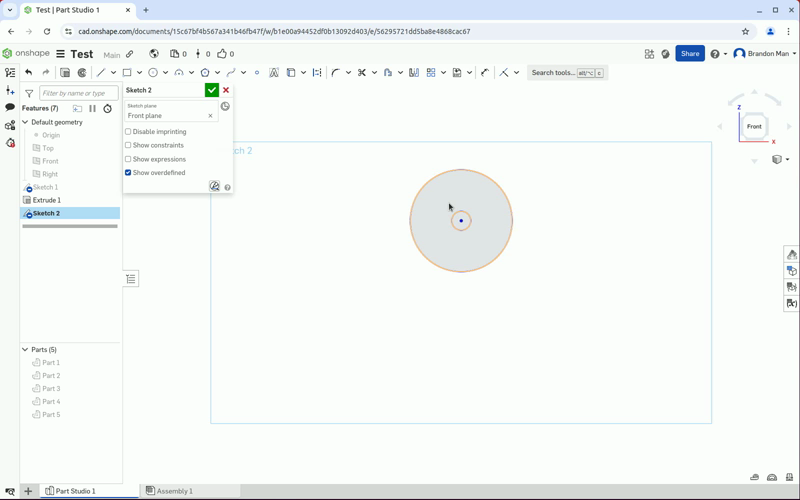
click(449, 202)
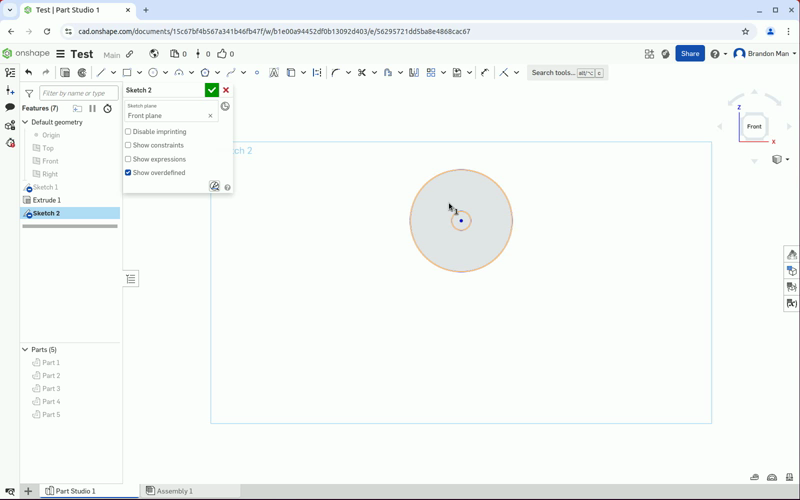
mouse_move(73, 352)
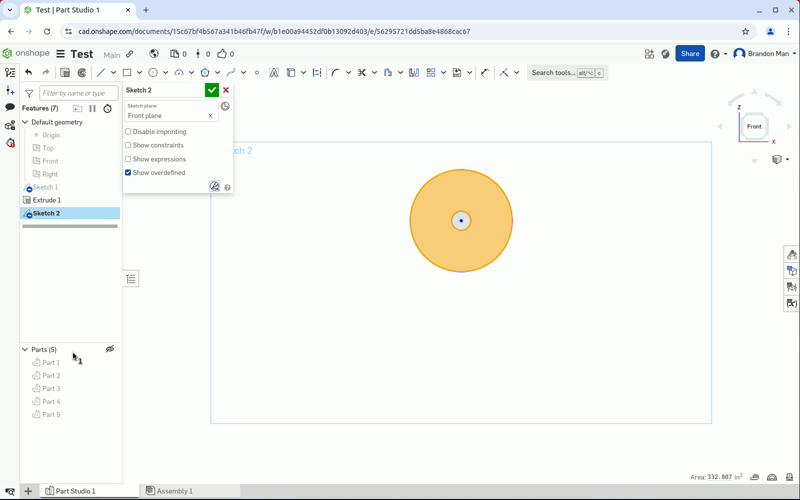
key(shift+y)
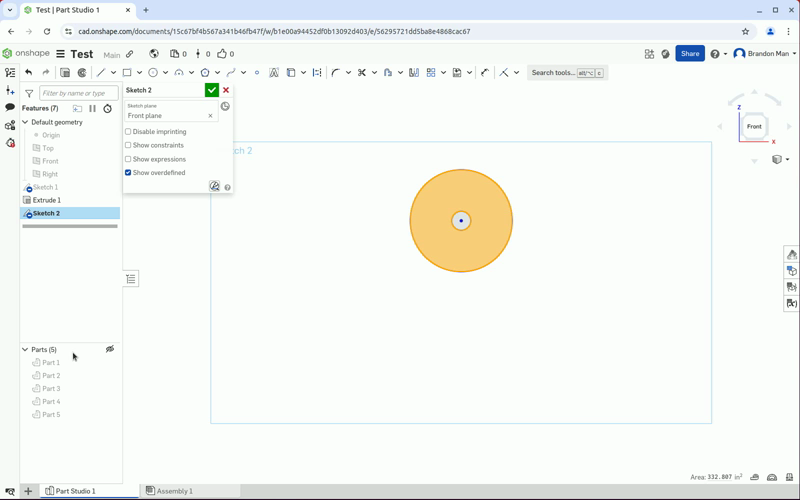
key(shift+e)
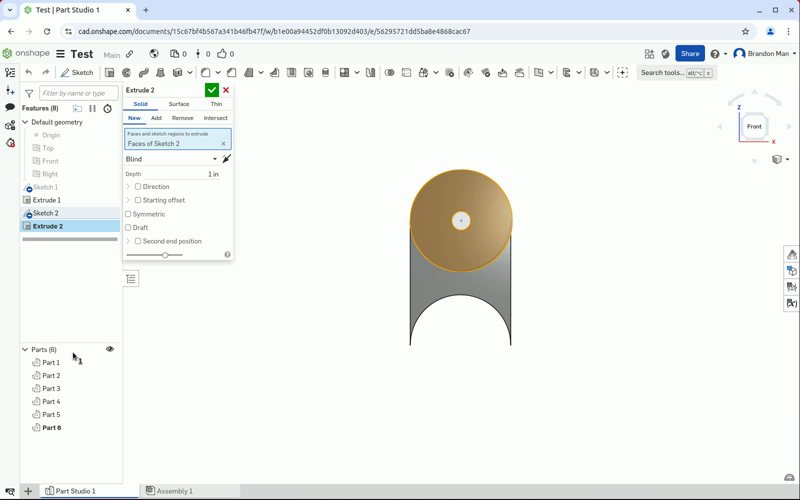
mouse_move(143, 106)
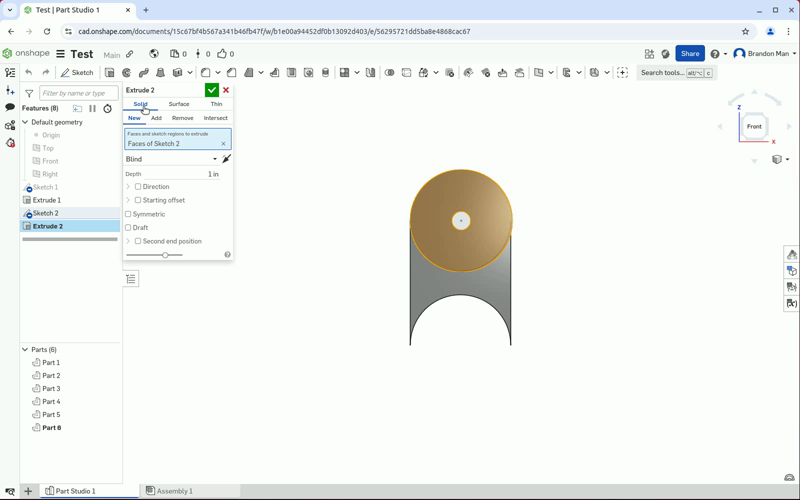
click(143, 106)
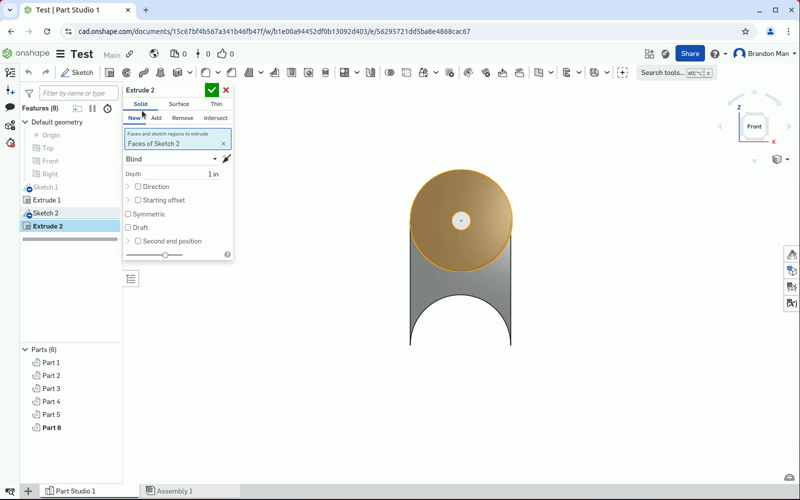
mouse_move(137, 120)
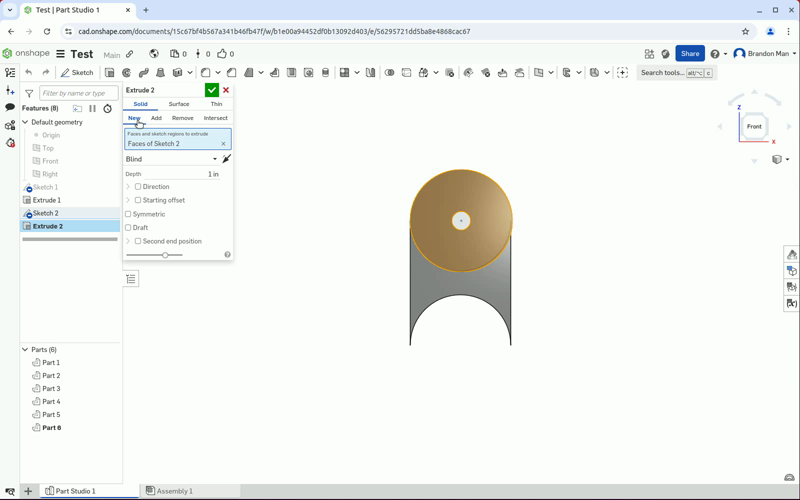
click(137, 120)
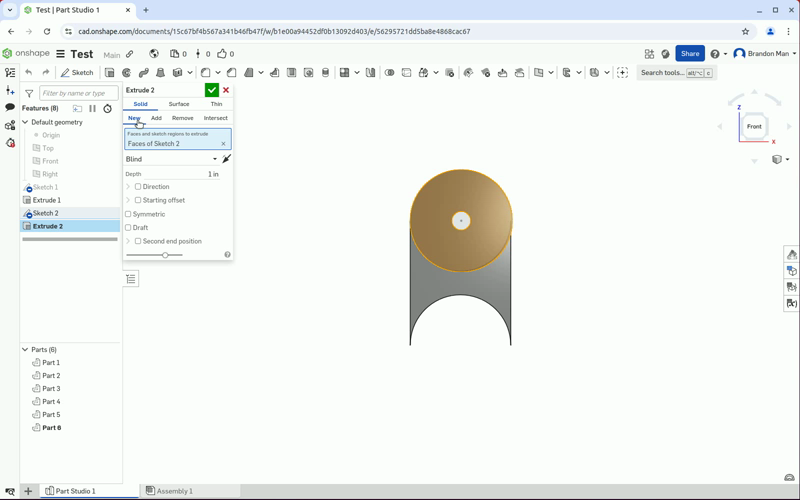
key(tab, 4)
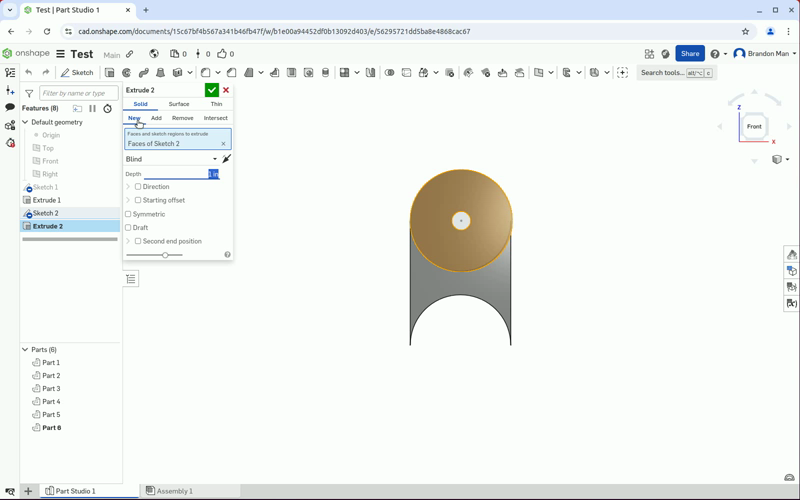
text(0.722)
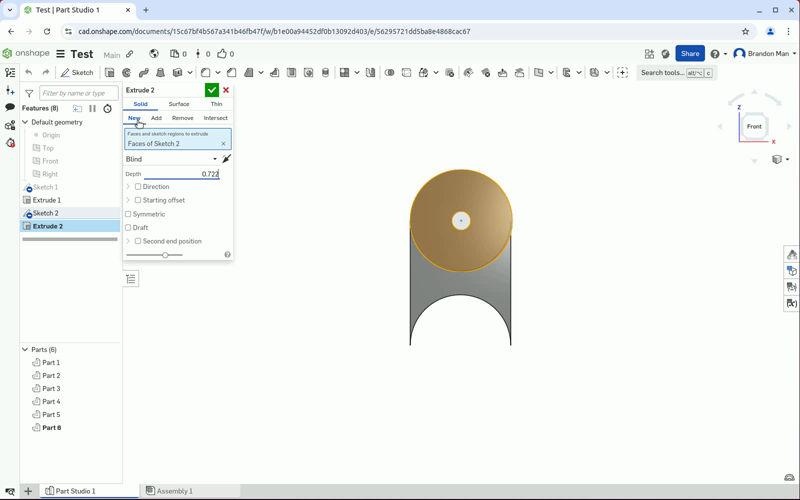
key(enter)
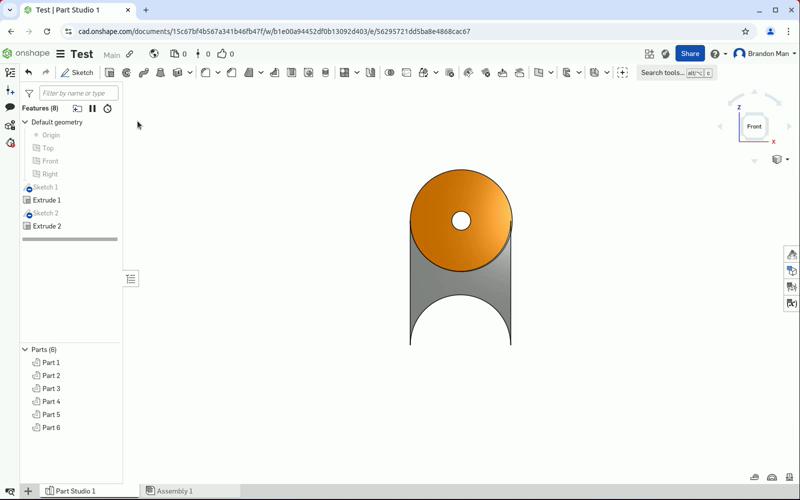
key(shift+h)
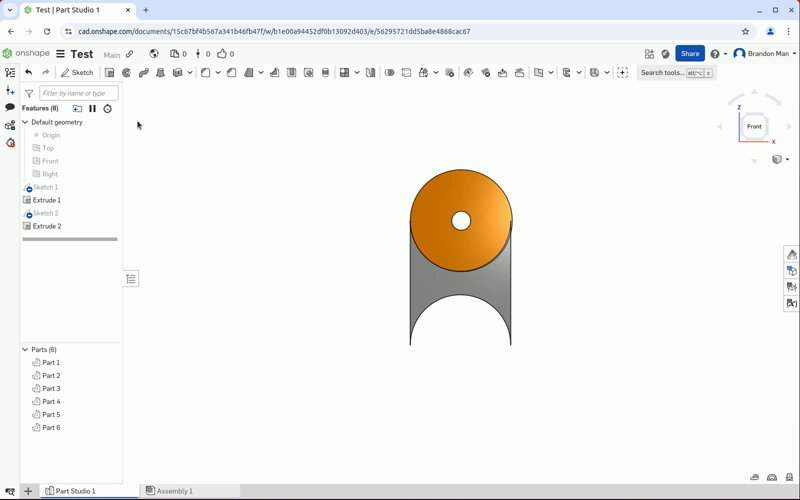
key(shift+h)
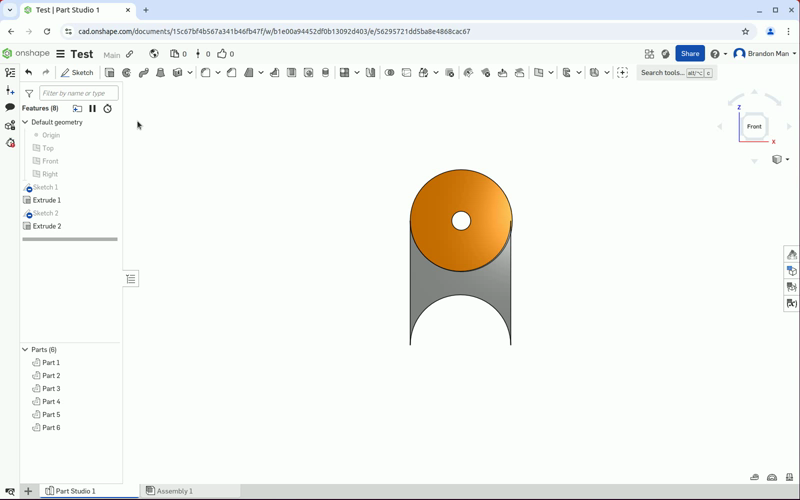
mouse_move(73, 189)
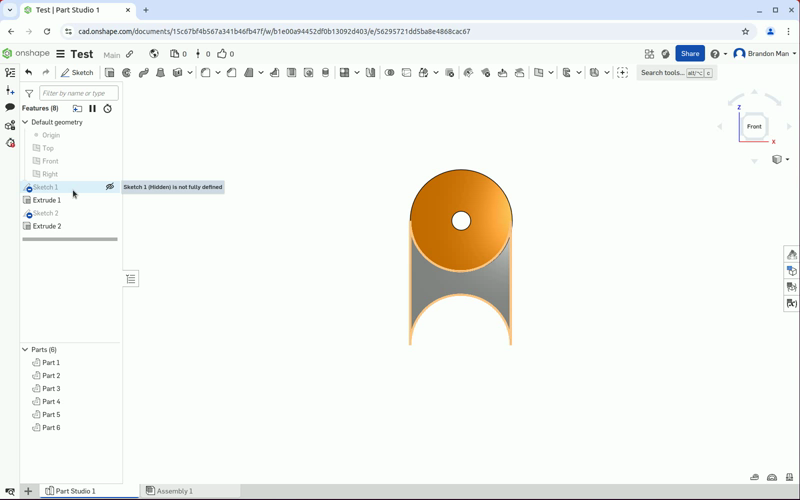
click(73, 189)
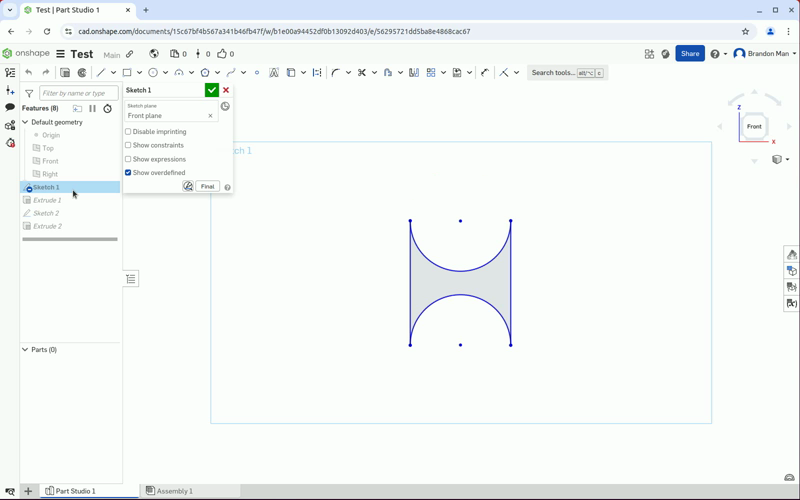
mouse_move(229, 92)
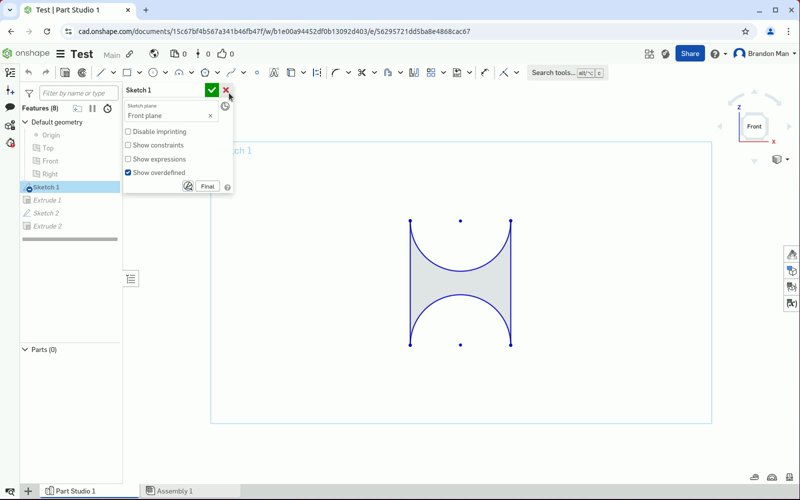
click(229, 92)
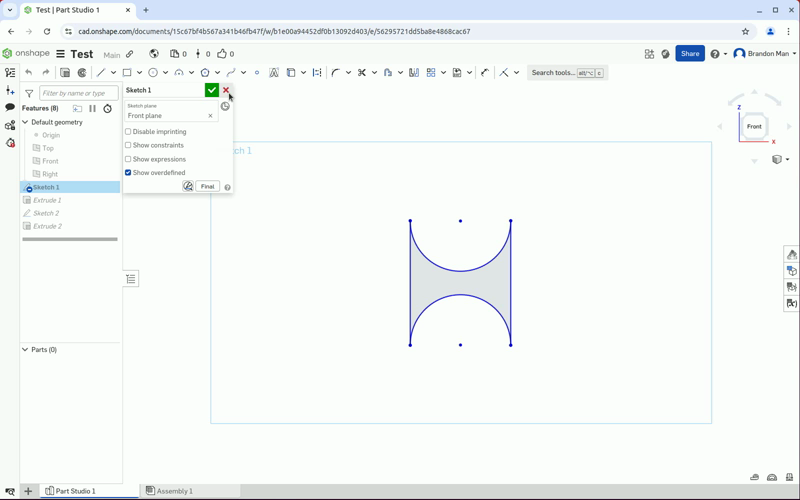
key(shift+s)
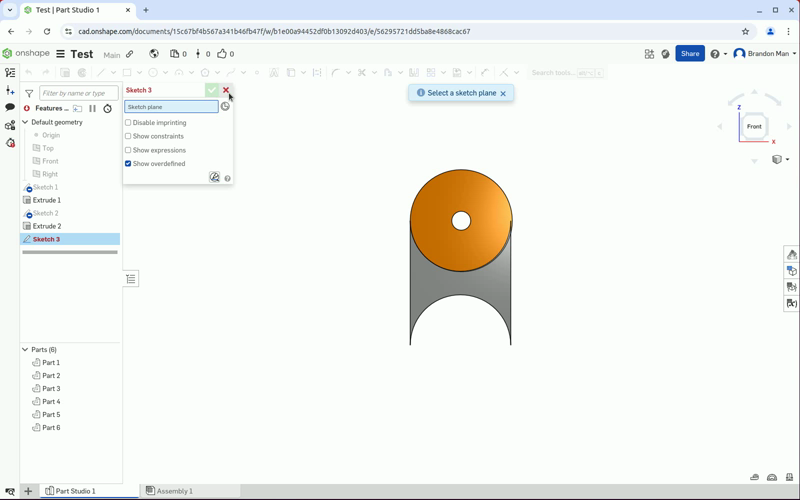
mouse_move(73, 163)
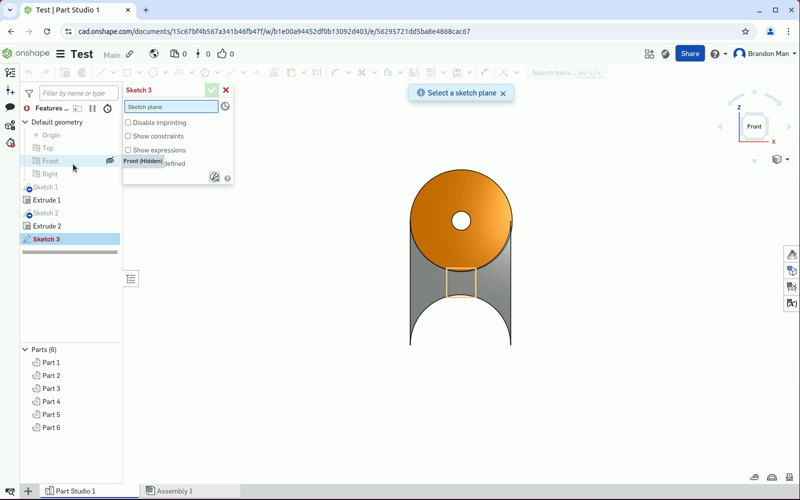
click(73, 163)
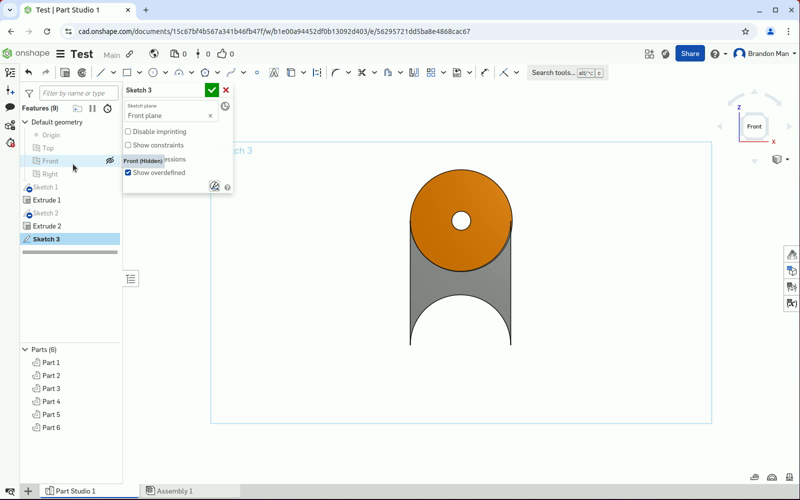
mouse_move(73, 352)
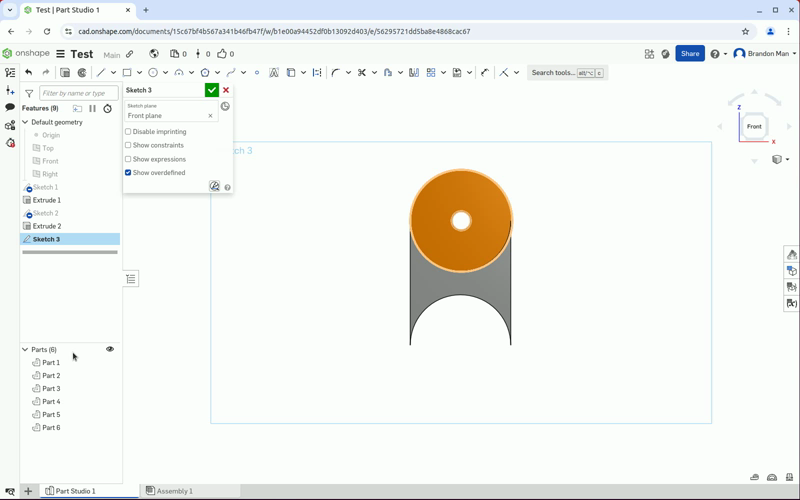
key(y)
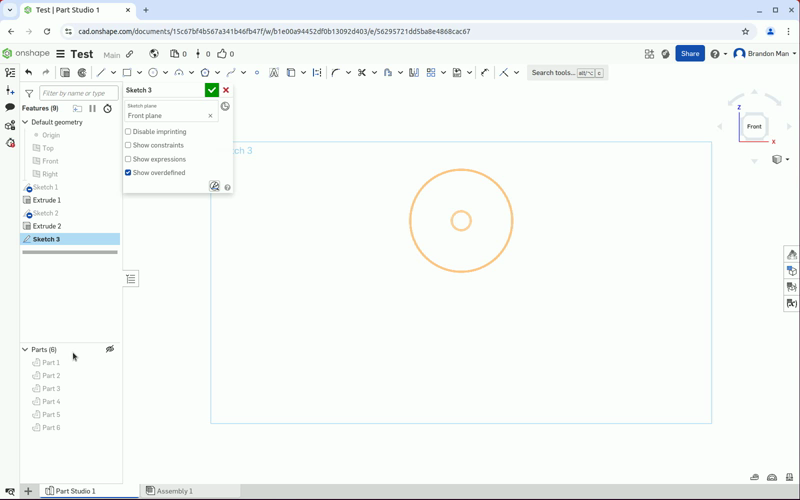
key(c)
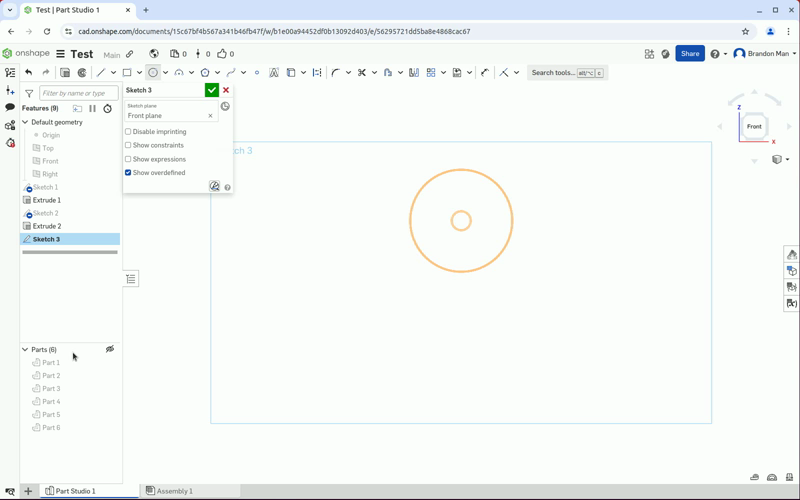
key_down(shift)
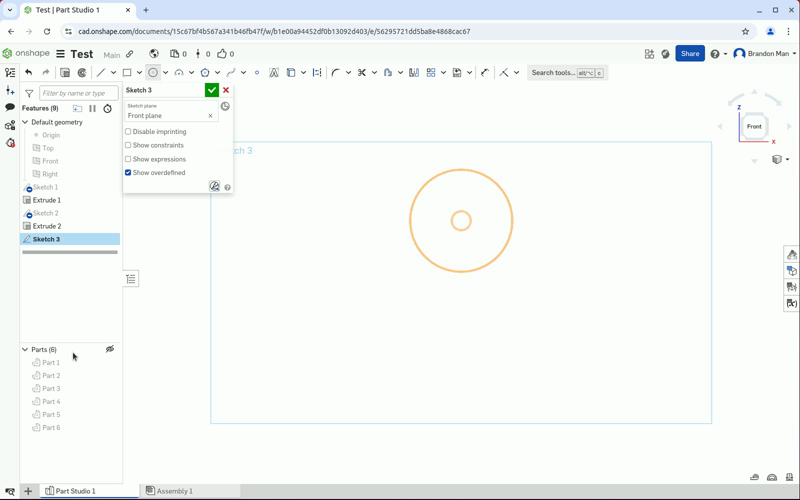
mouse_move(461, 345)
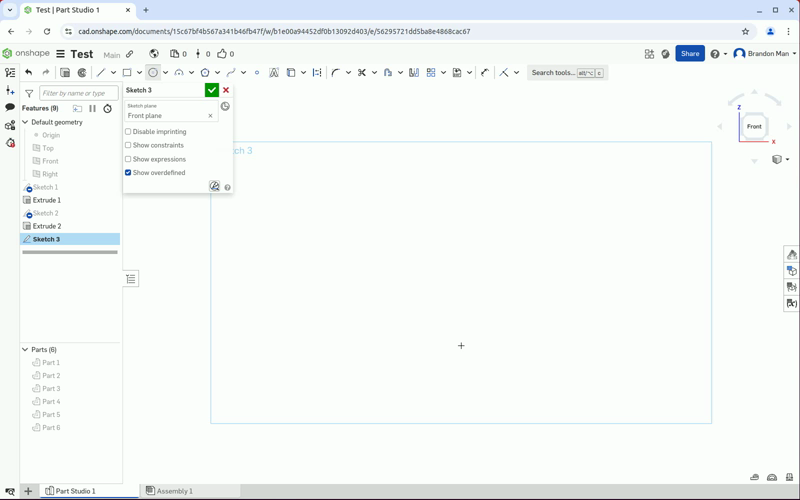
click(461, 345)
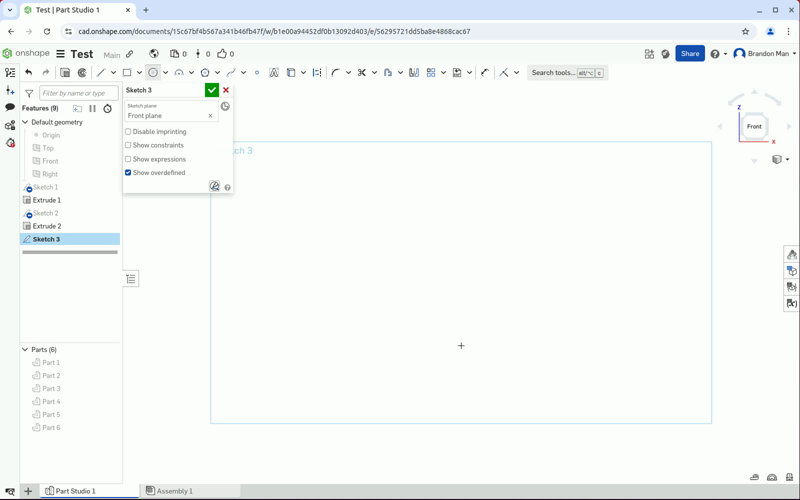
key_up(shift)
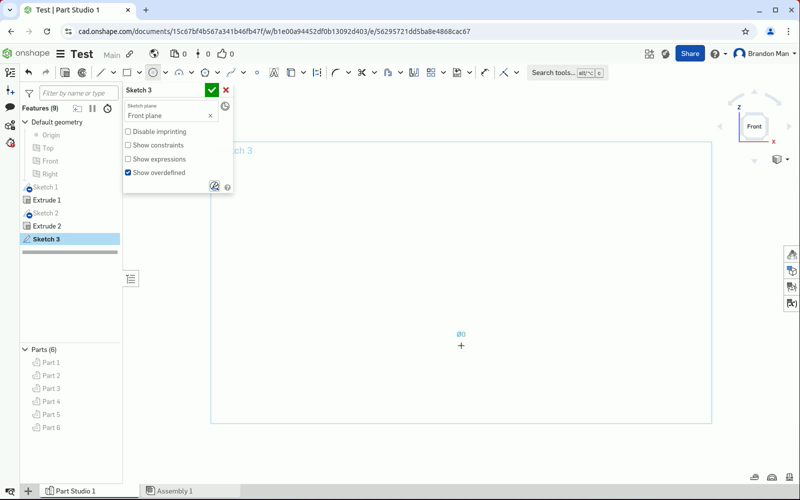
mouse_move(512, 345)
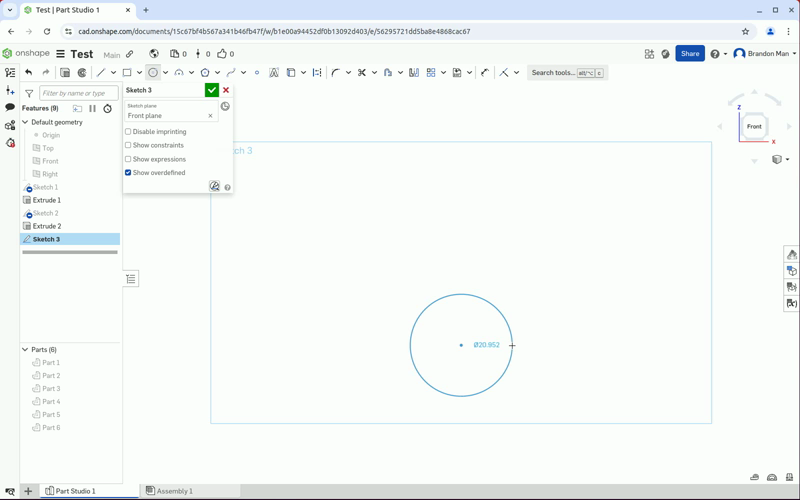
click(512, 345)
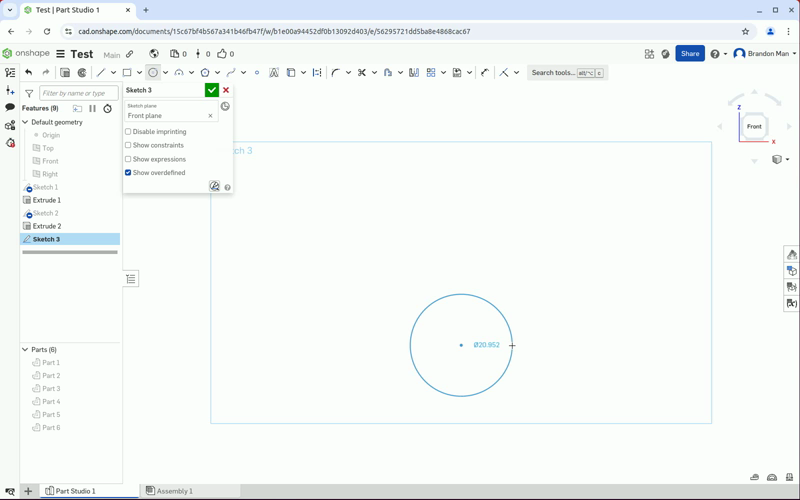
key(esc)
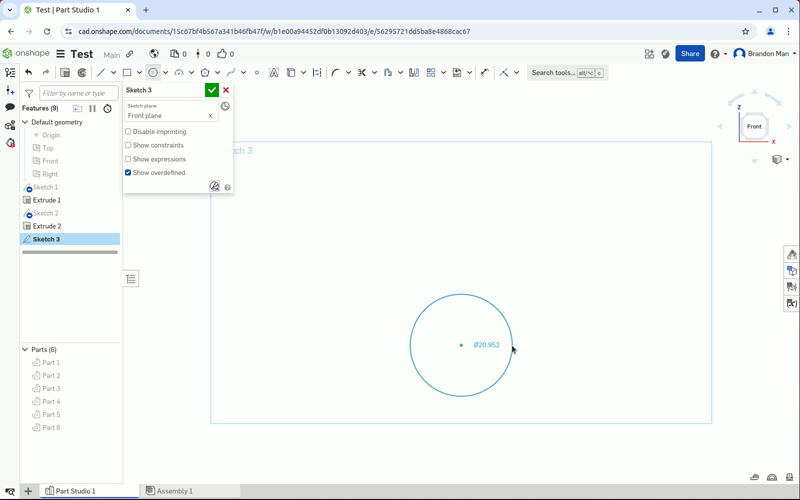
key(c)
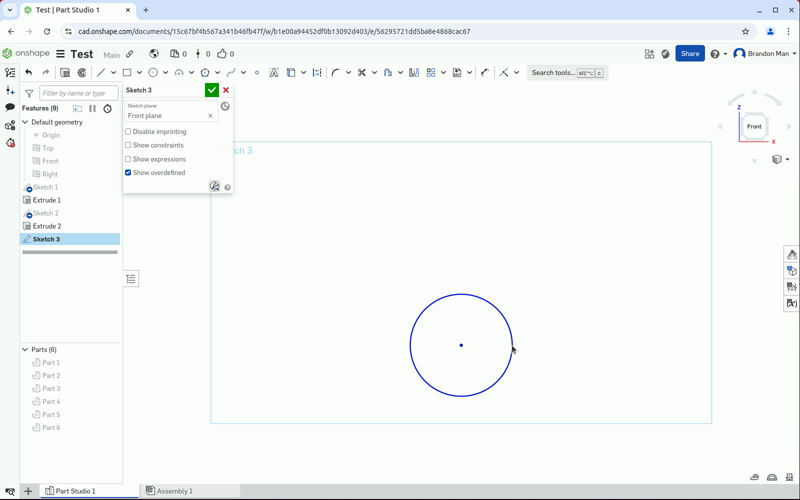
key_down(shift)
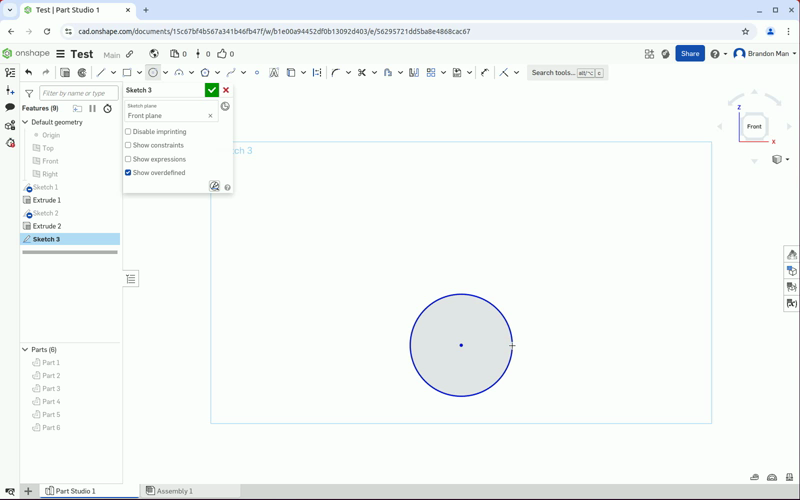
mouse_move(461, 345)
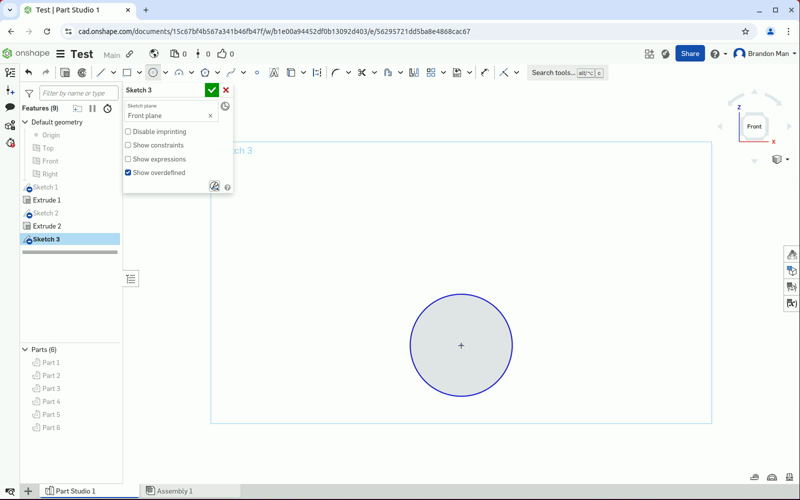
click(461, 345)
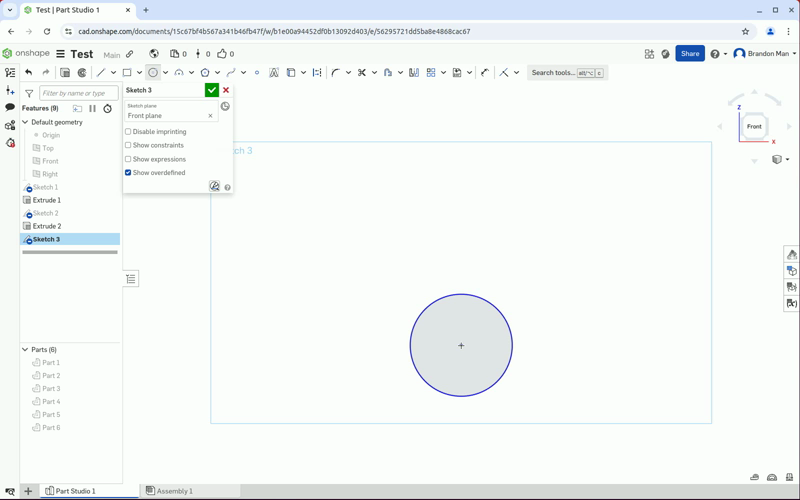
key_up(shift)
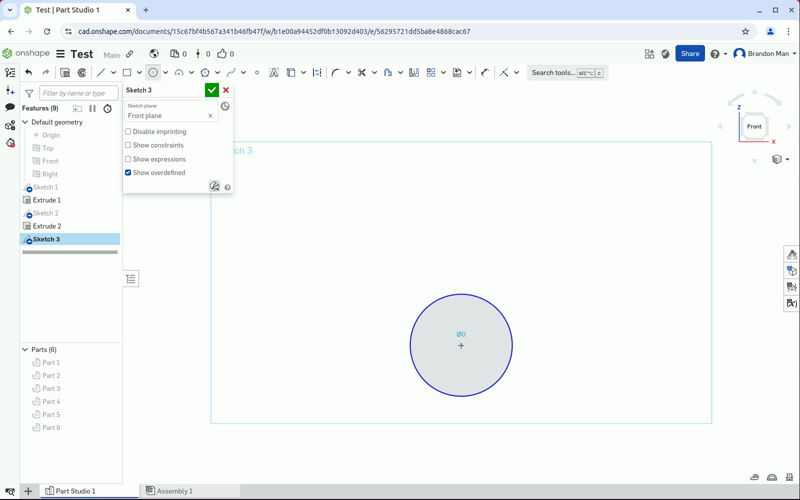
mouse_move(470, 345)
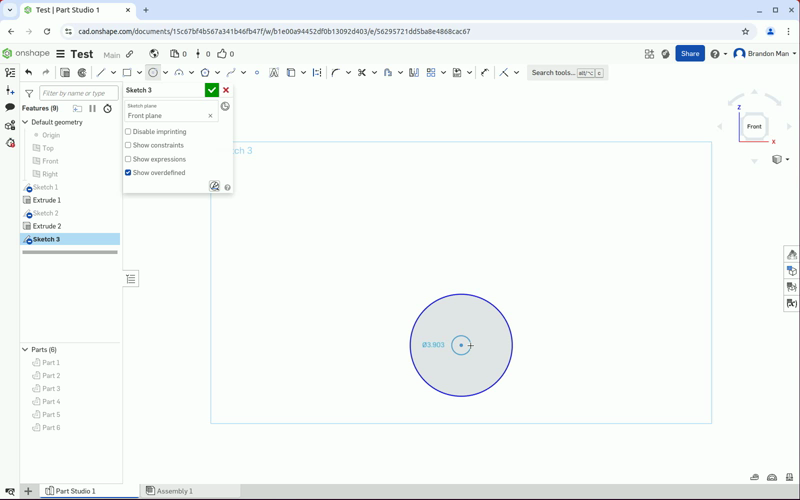
click(470, 345)
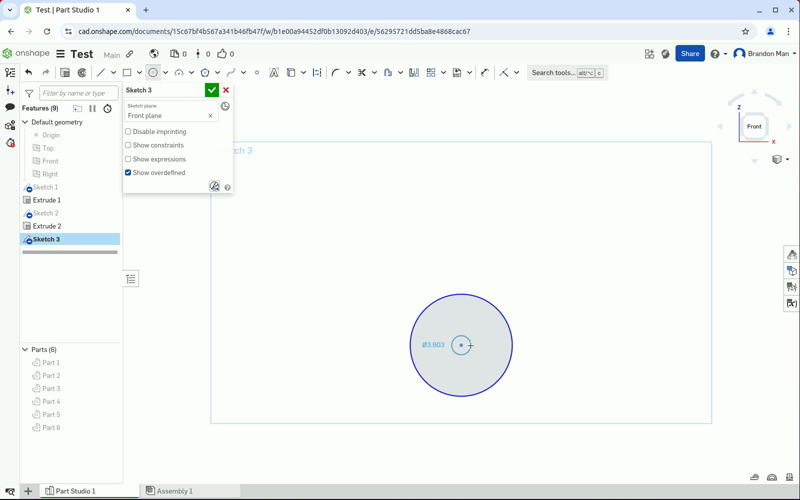
key(esc)
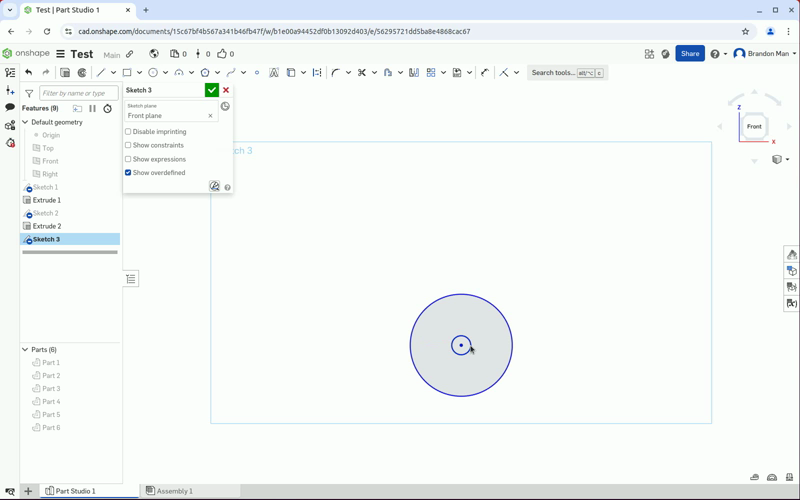
mouse_move(442, 362)
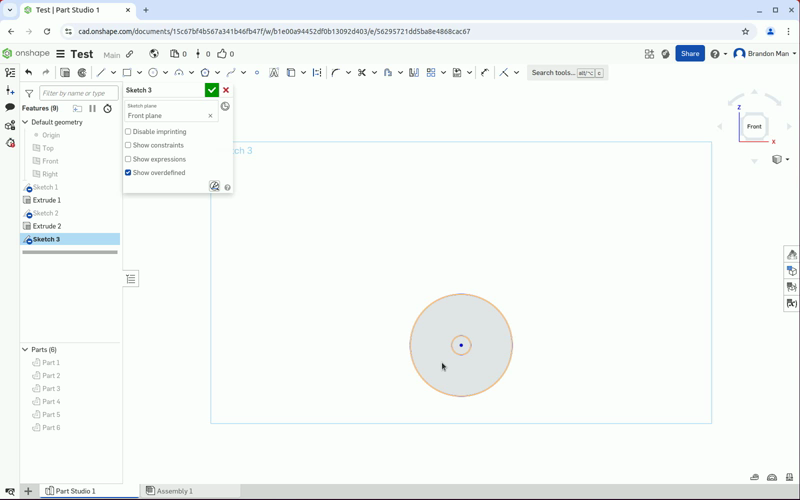
click(442, 362)
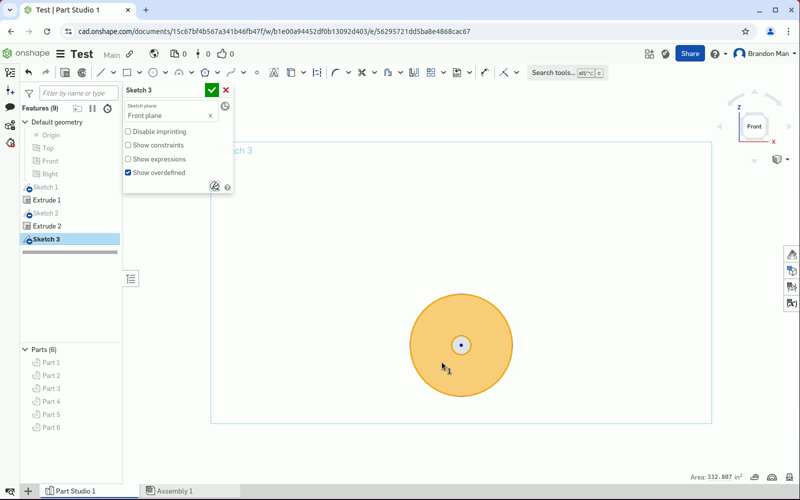
mouse_move(73, 352)
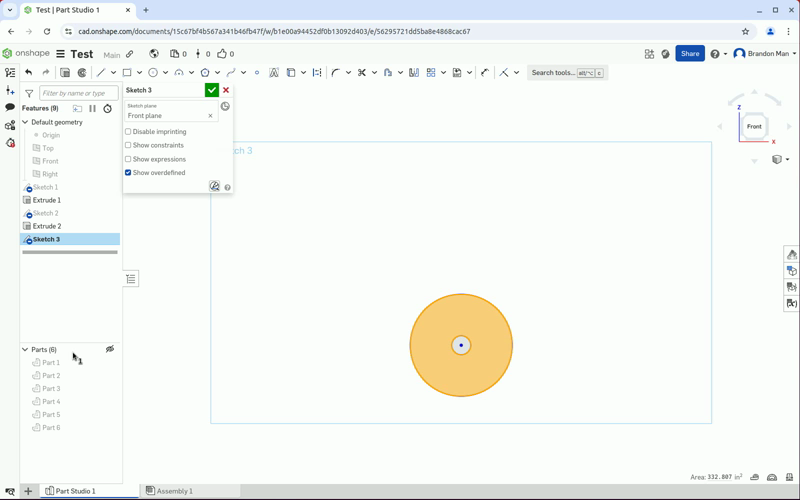
key(shift+y)
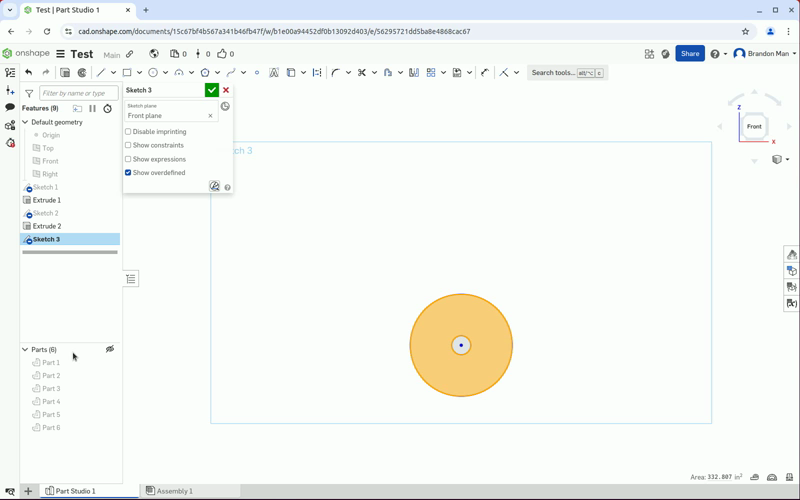
key(shift+e)
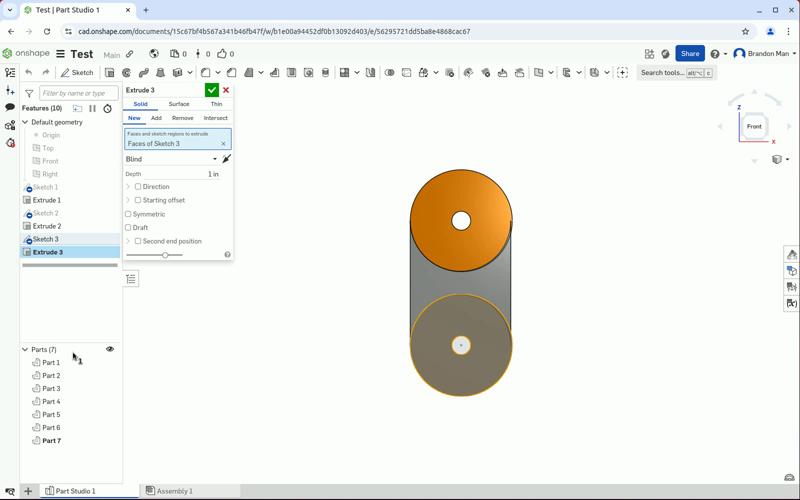
mouse_move(143, 106)
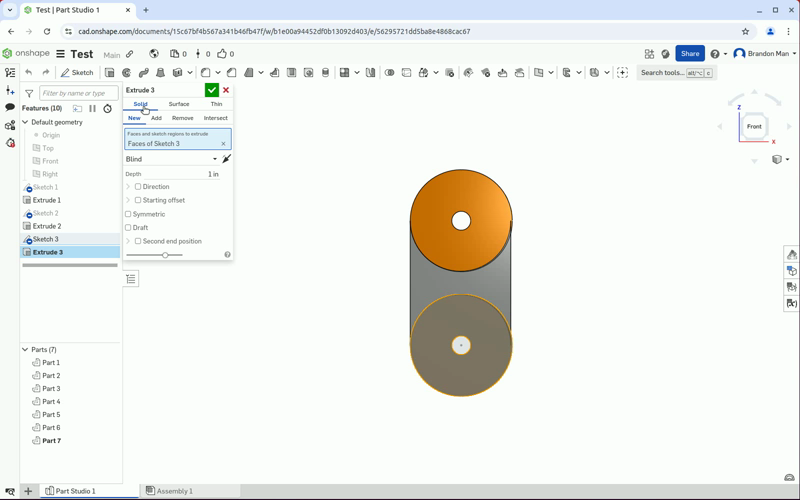
click(143, 106)
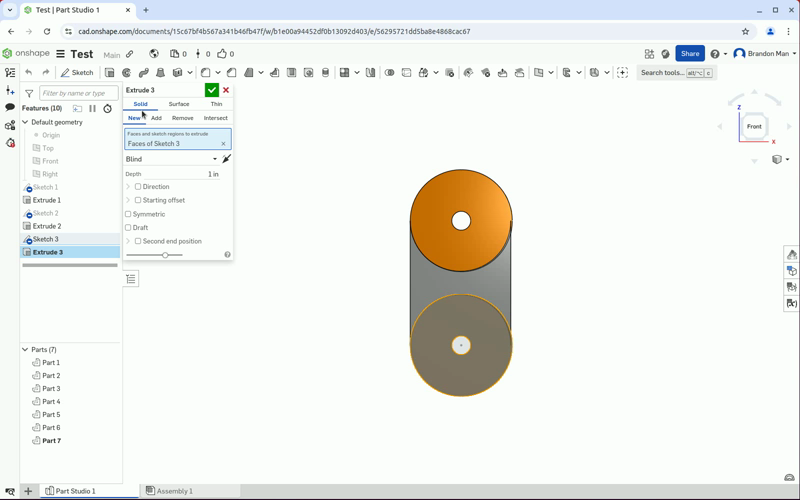
mouse_move(137, 120)
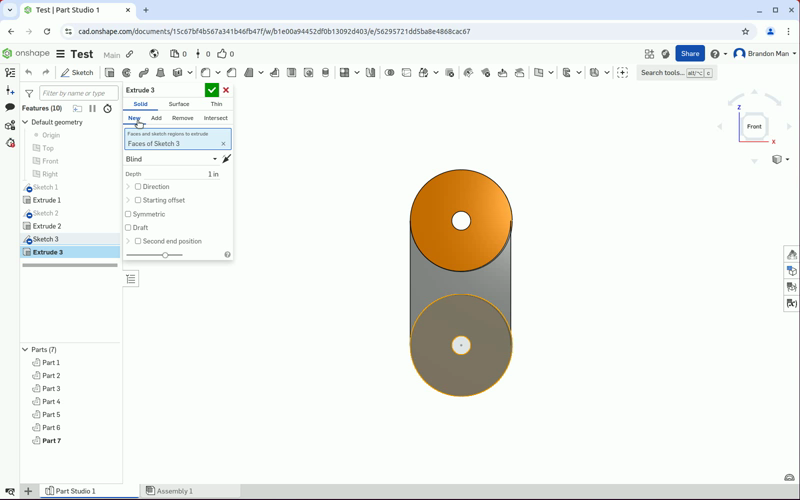
click(137, 120)
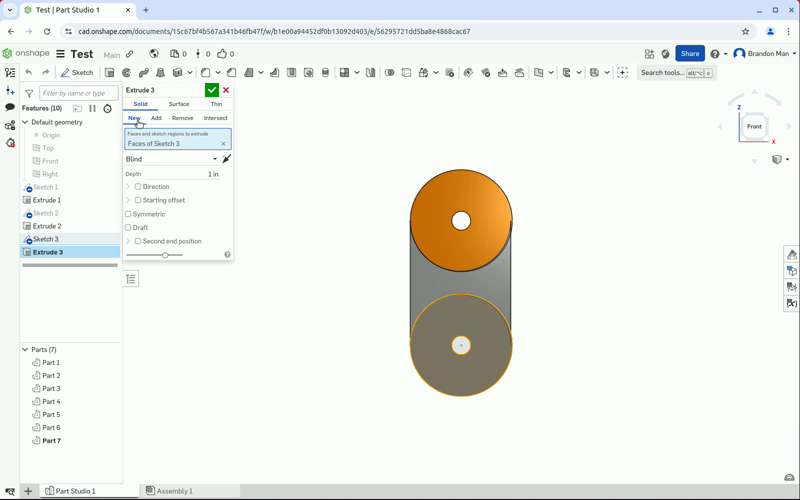
key(tab, 4)
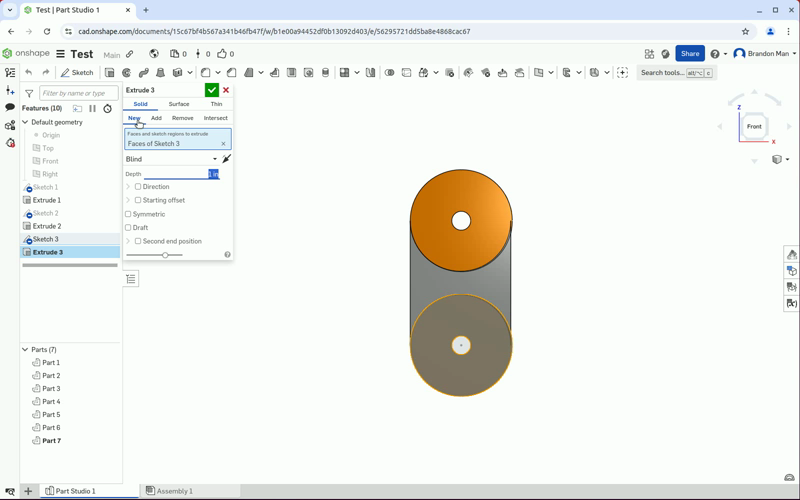
text(0.722)
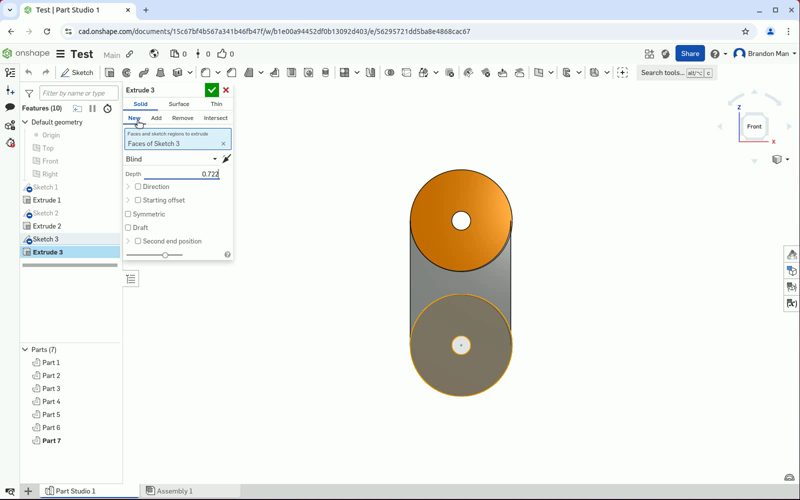
key(enter)
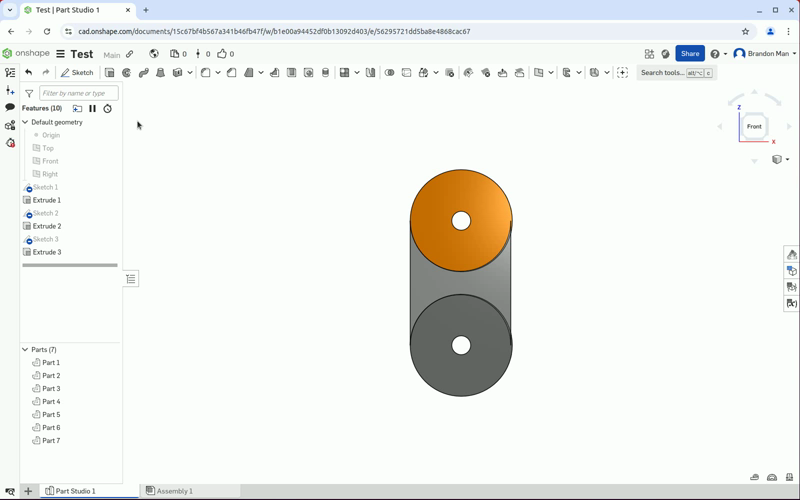
key(shift+h)
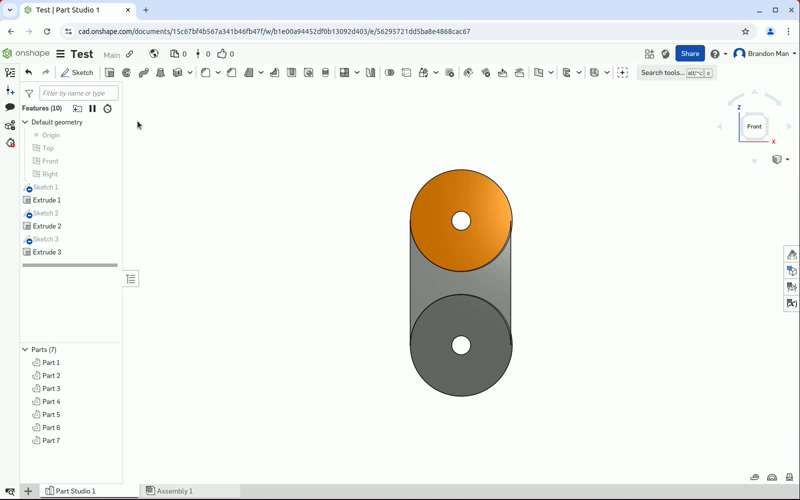
key(shift+h)
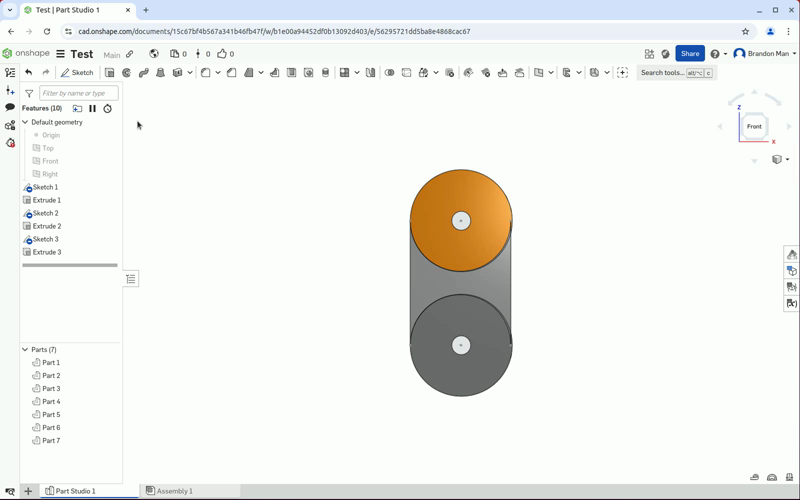
key(shift+7)
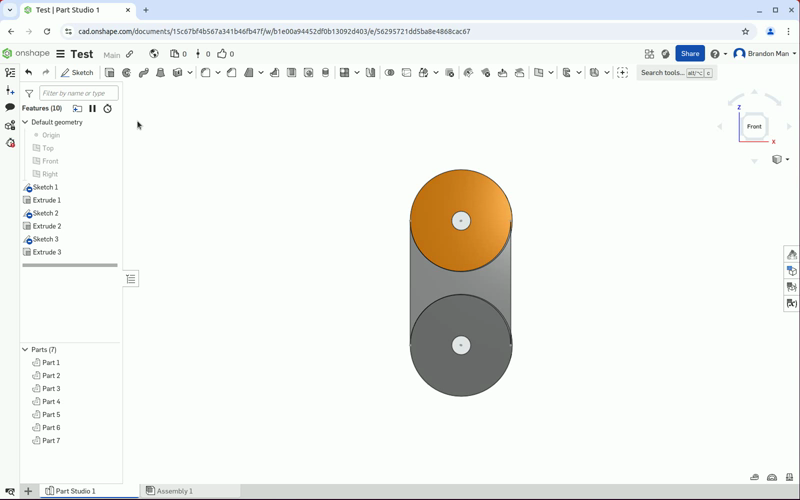
key(left, 2)
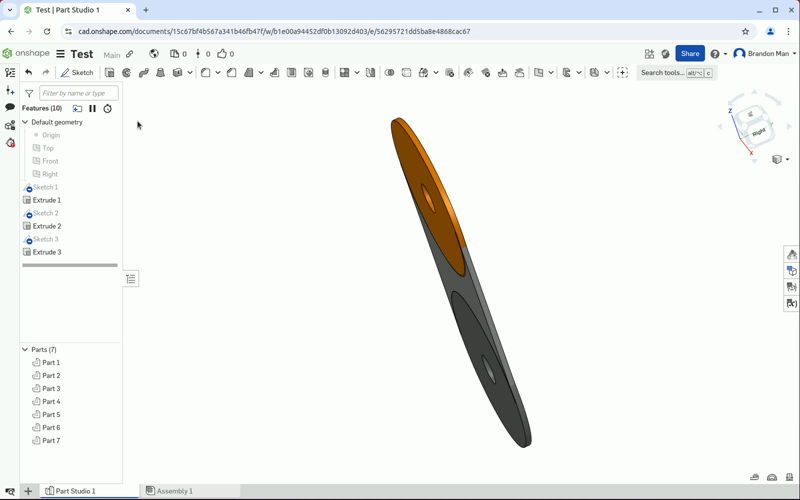
key(down, 2)
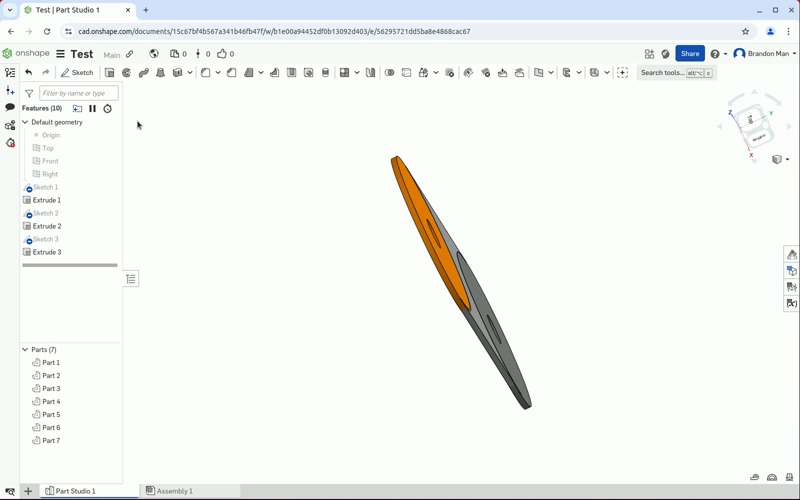
key(up, 2)
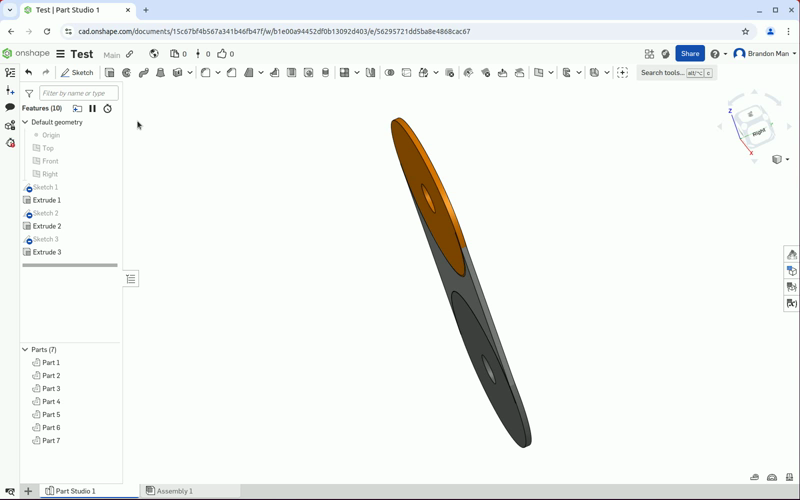
key(right, 2)
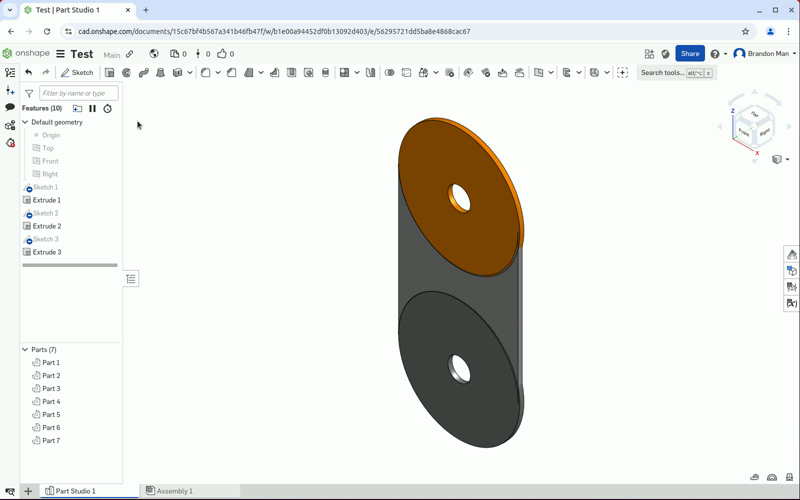
mouse_move(73, 189)
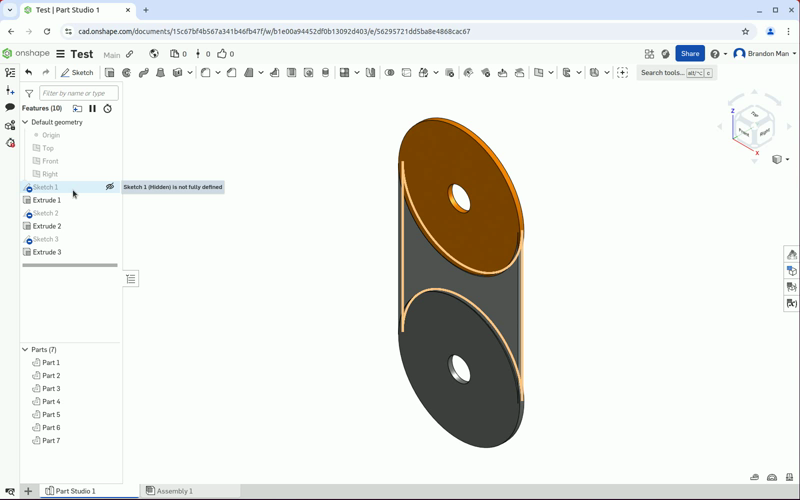
click(73, 189)